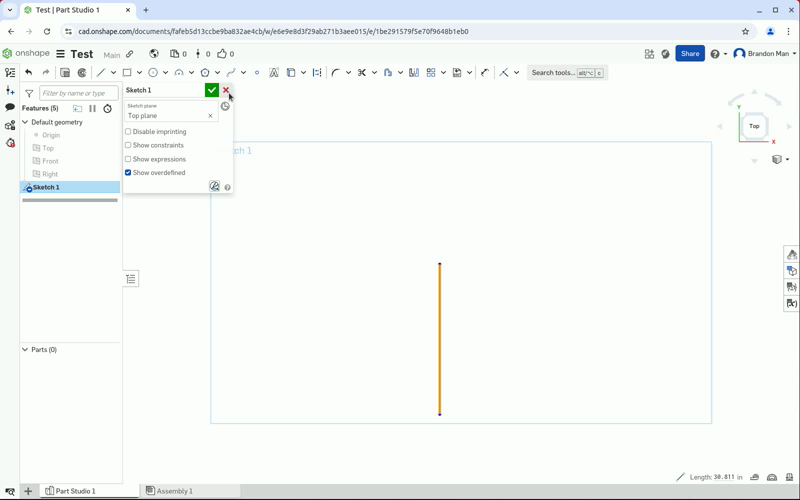
key(shift+h)
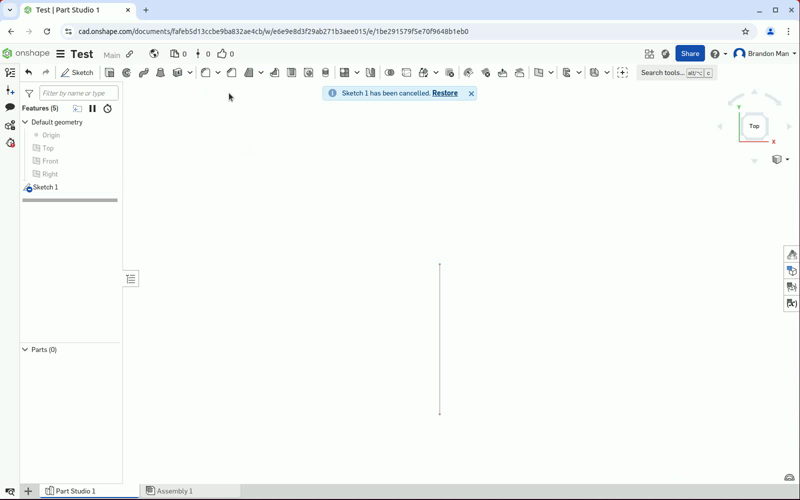
key(shift+s)
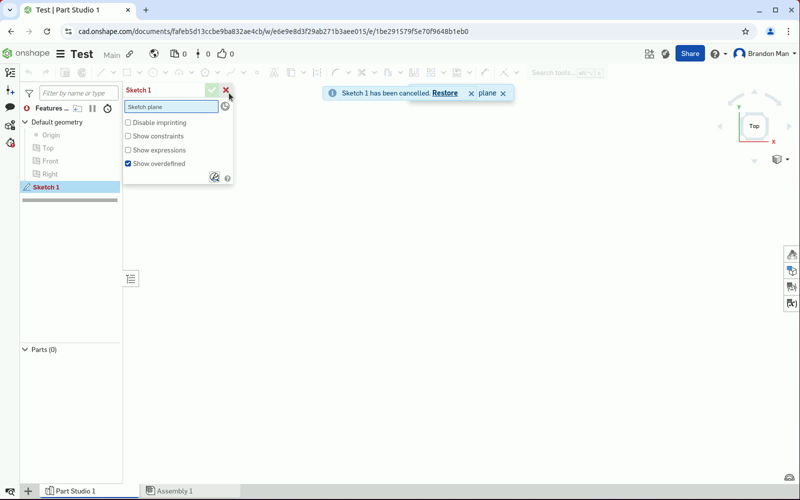
mouse_move(73, 150)
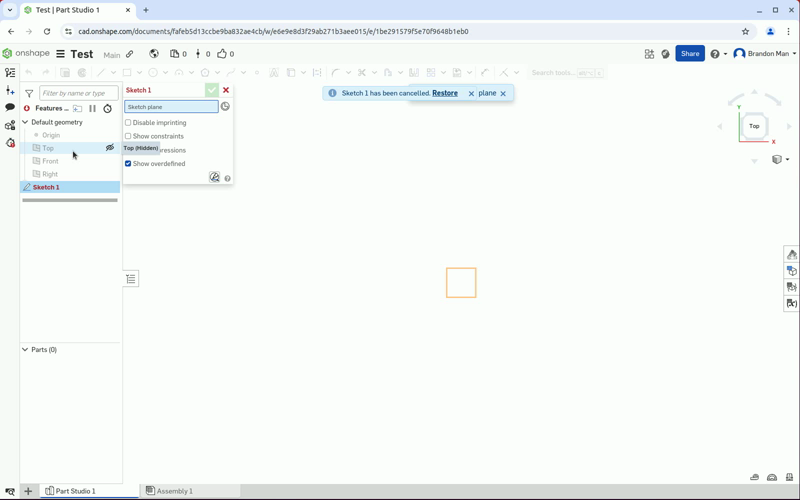
click(73, 150)
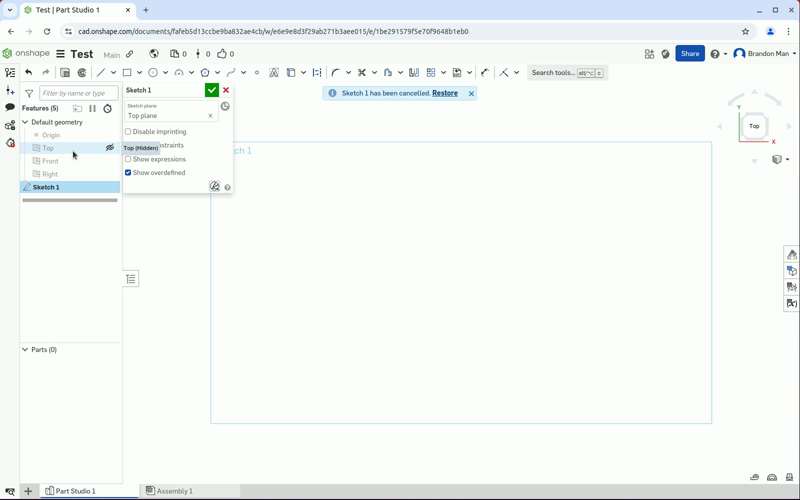
mouse_move(73, 352)
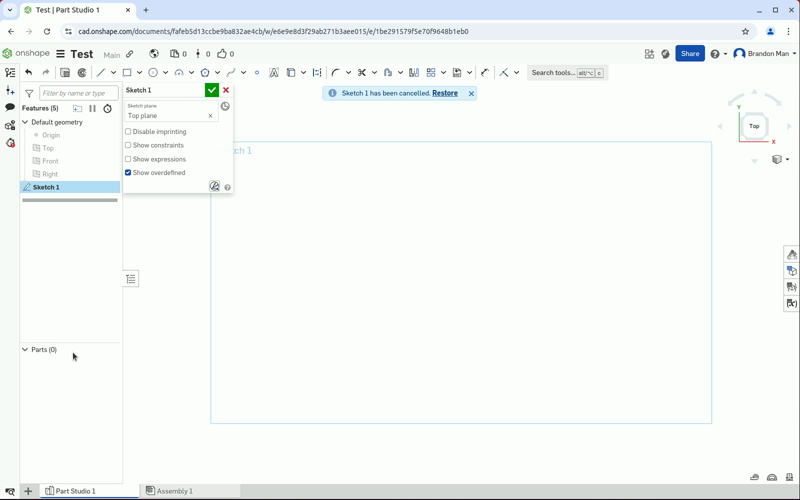
key(y)
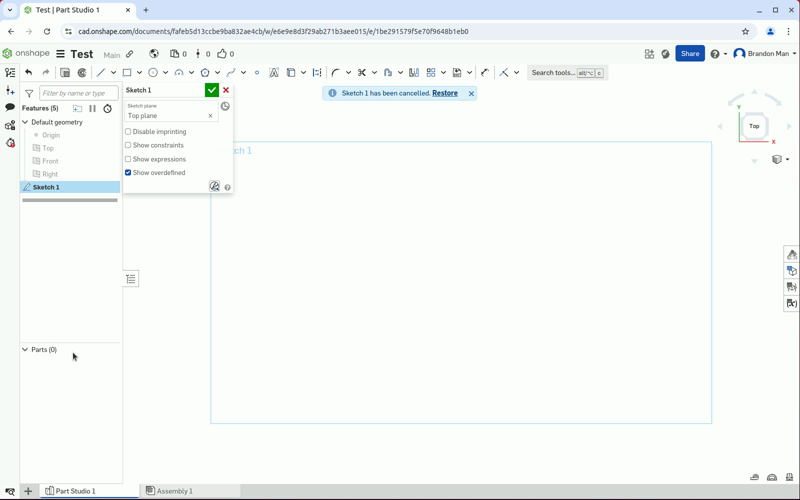
key(l)
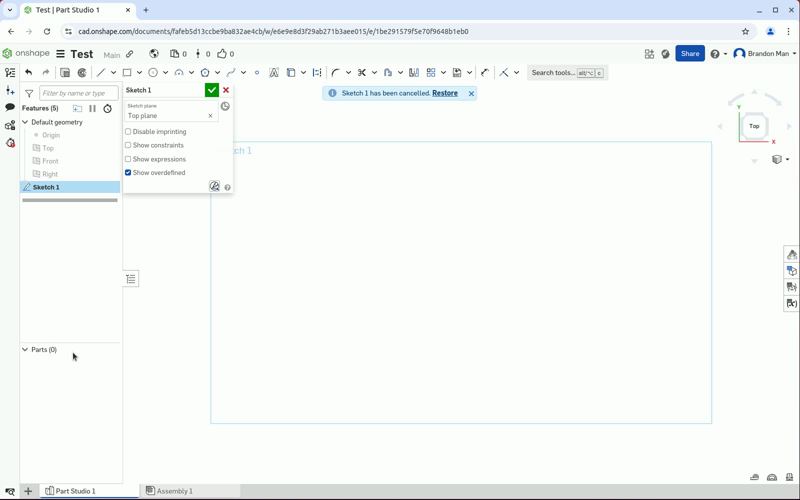
key_down(shift)
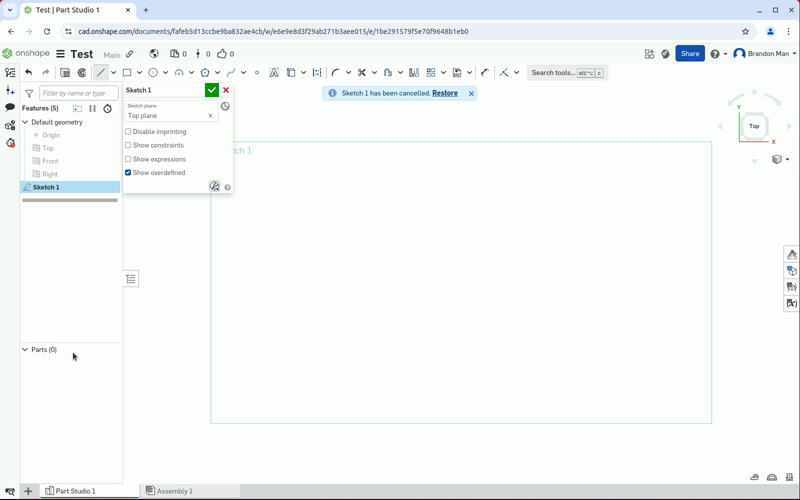
mouse_move(348, 370)
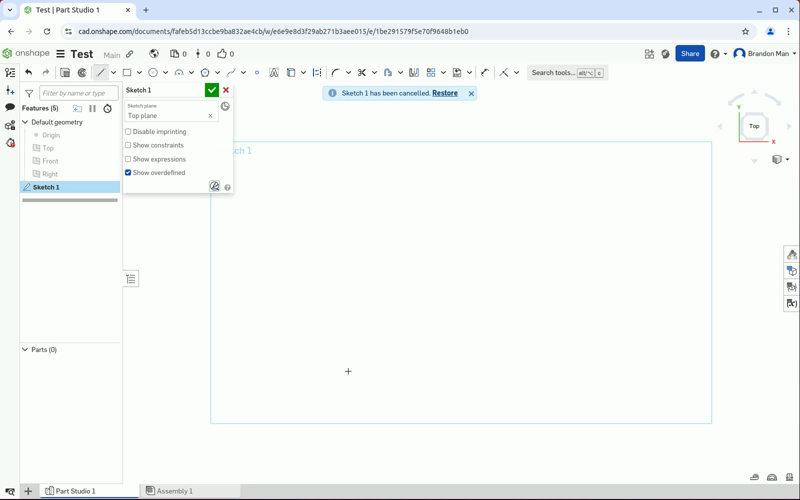
click(348, 370)
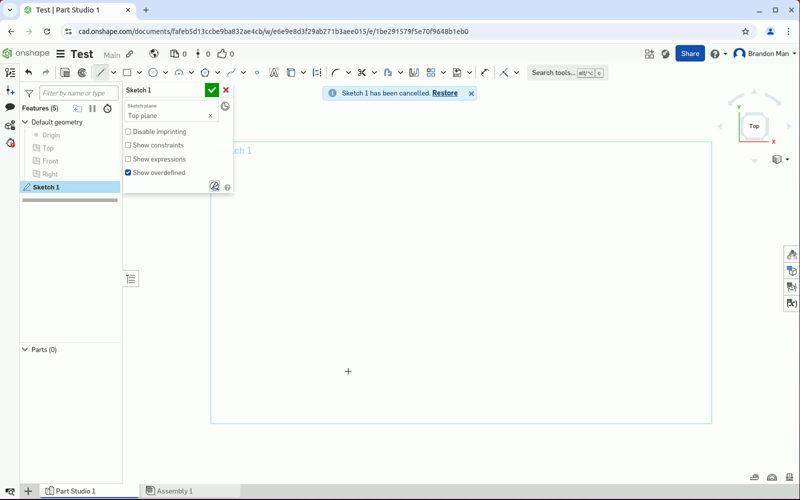
key_up(shift)
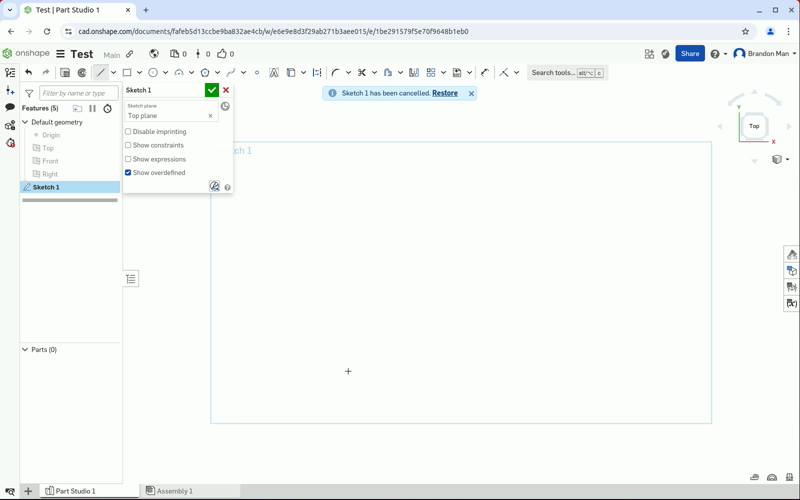
key_down(shift)
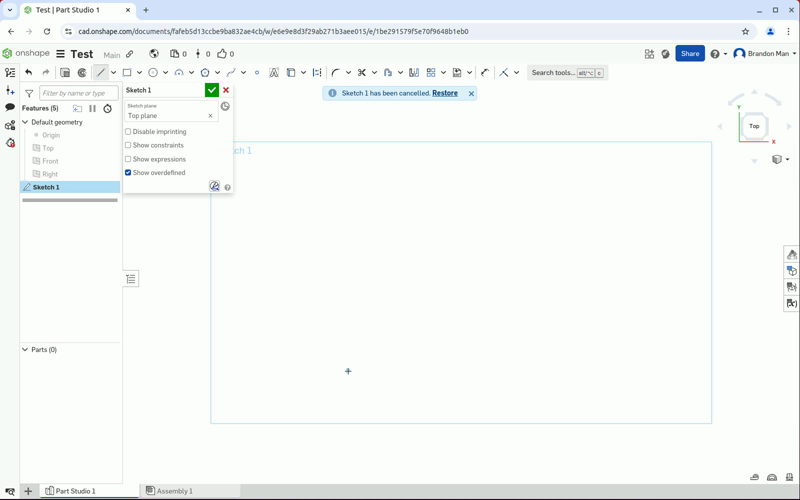
mouse_move(566, 370)
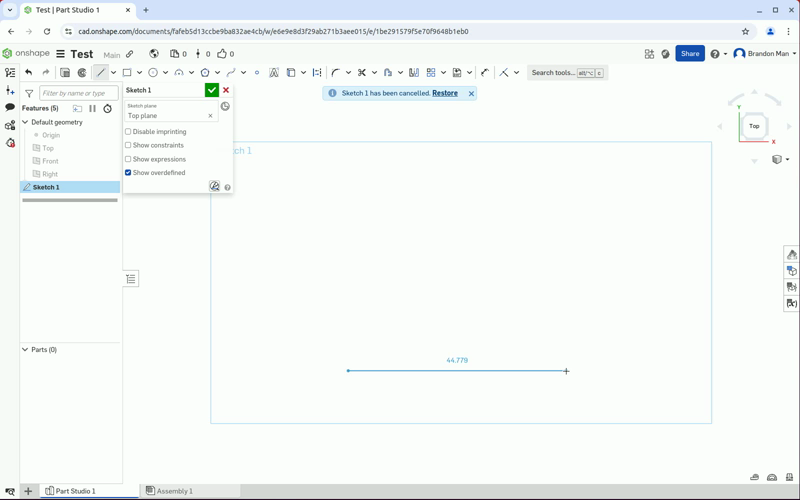
click(566, 370)
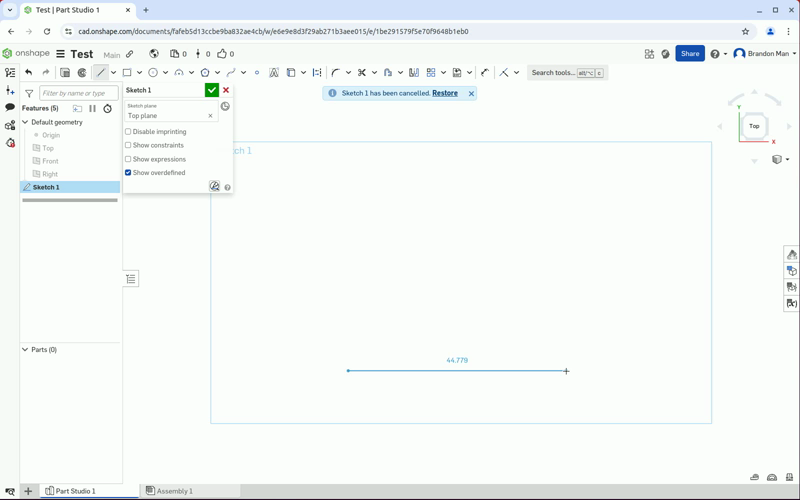
key_up(shift)
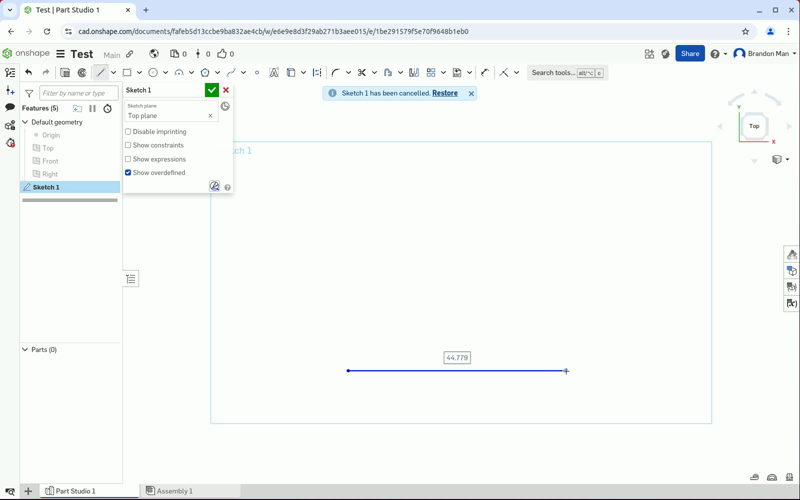
key_down(shift)
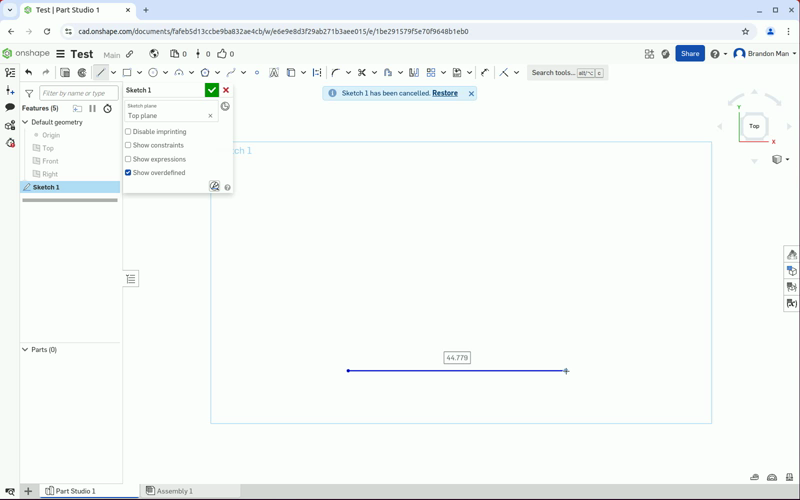
mouse_move(566, 226)
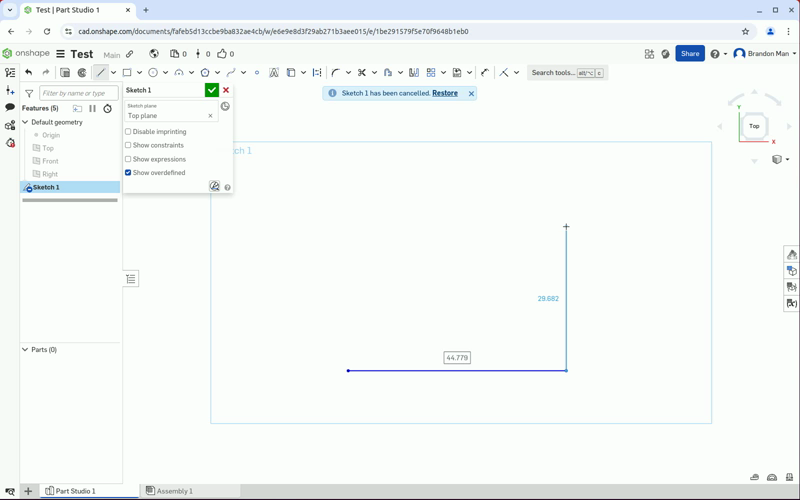
click(566, 226)
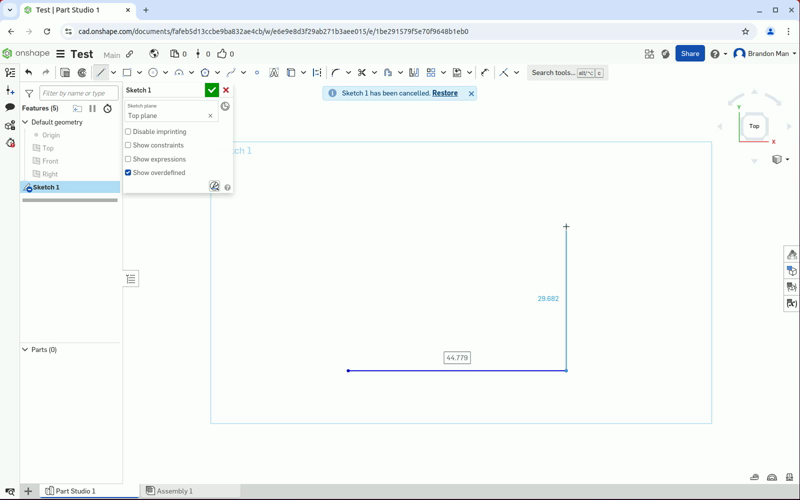
key_up(shift)
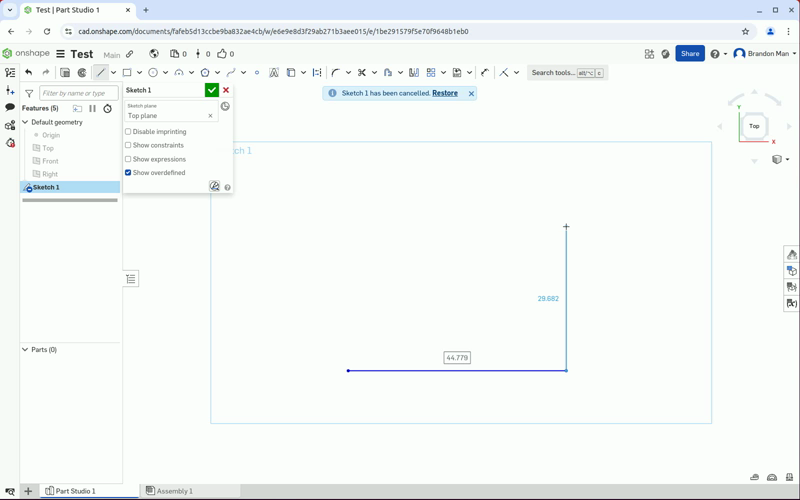
key_down(shift)
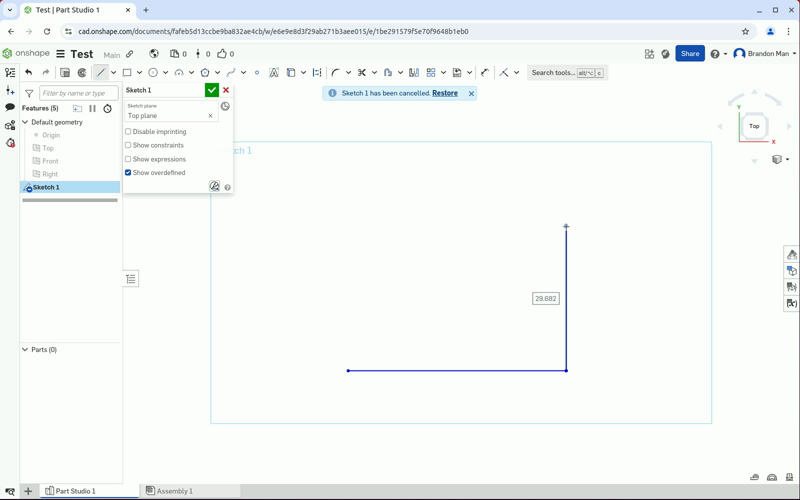
mouse_move(348, 226)
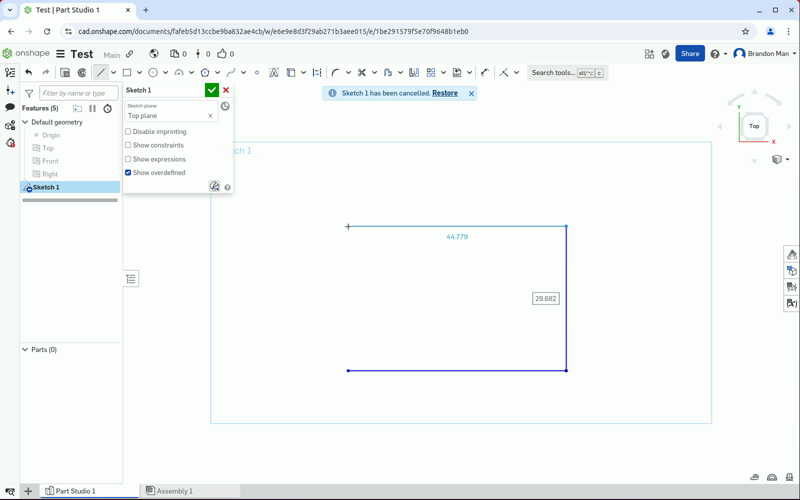
click(348, 226)
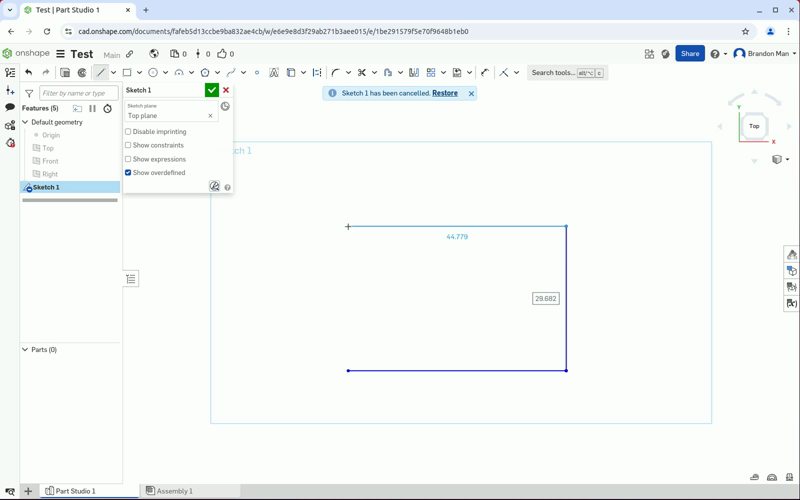
key_up(shift)
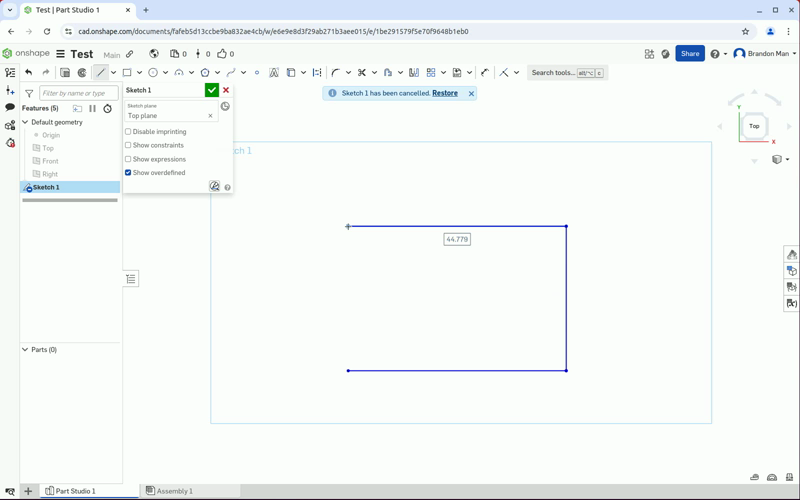
key_down(shift)
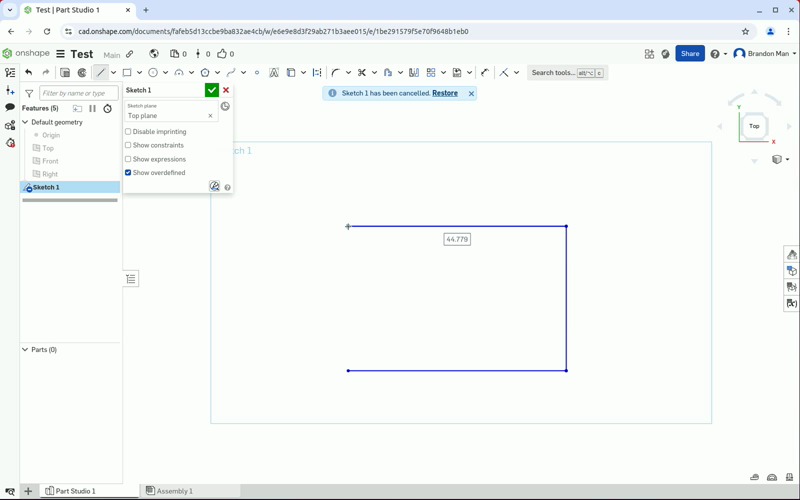
mouse_move(348, 370)
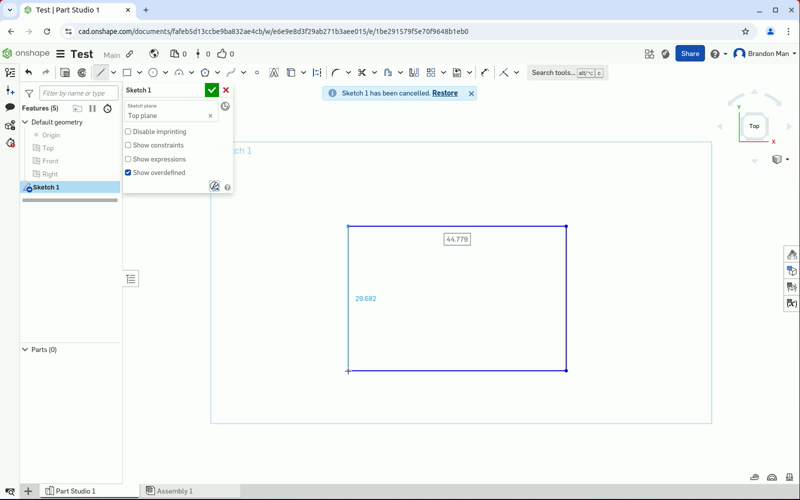
key_up(shift)
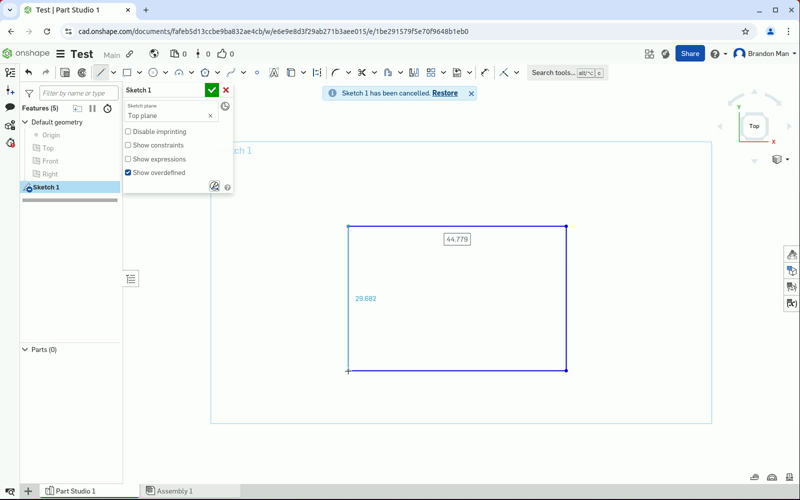
click(348, 370)
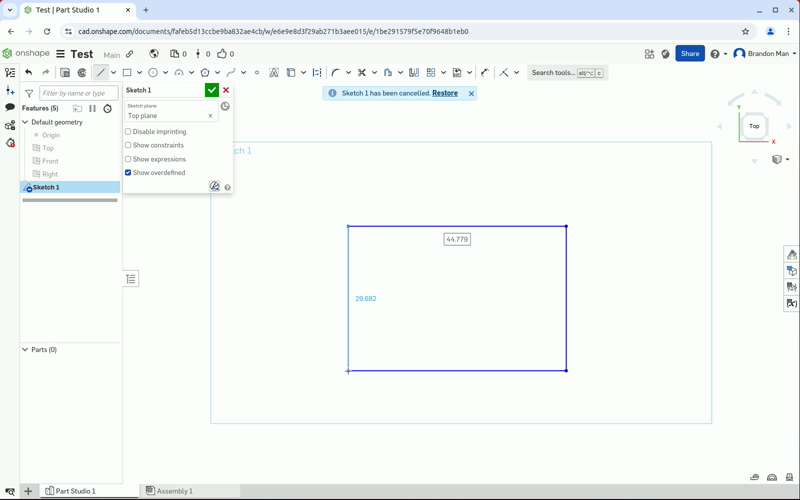
key(esc)
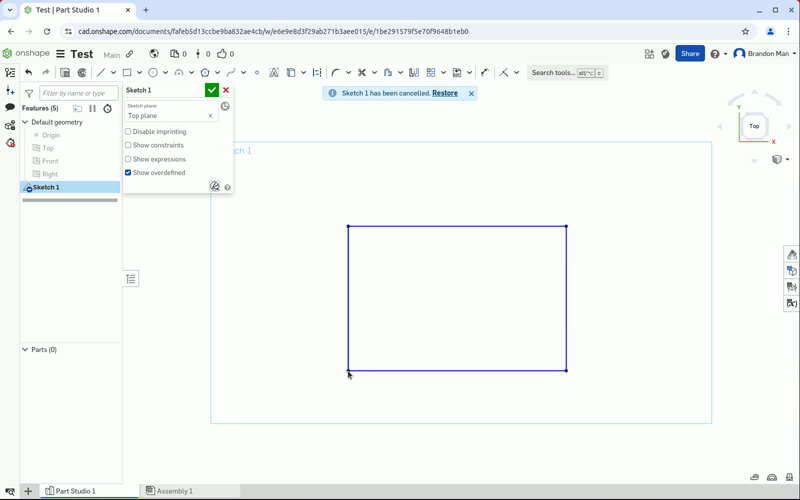
mouse_move(393, 284)
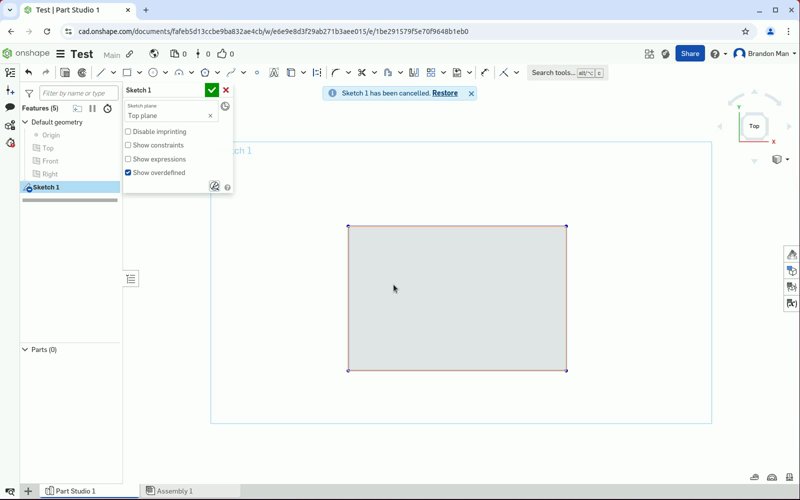
click(393, 284)
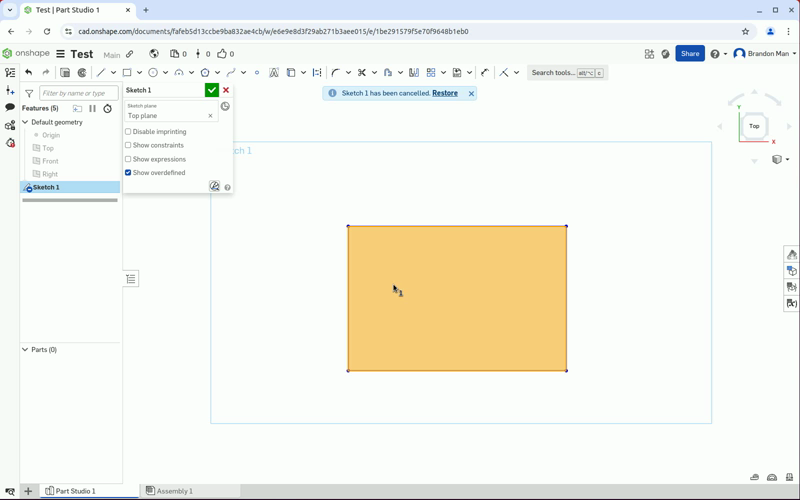
mouse_move(73, 352)
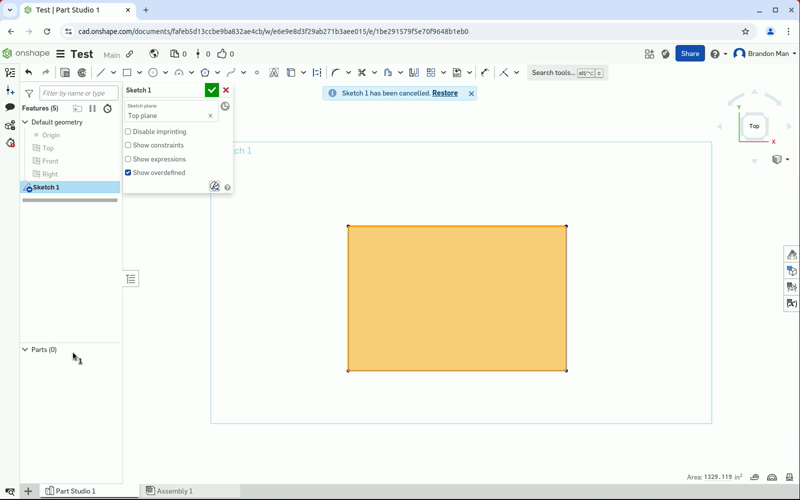
key(shift+y)
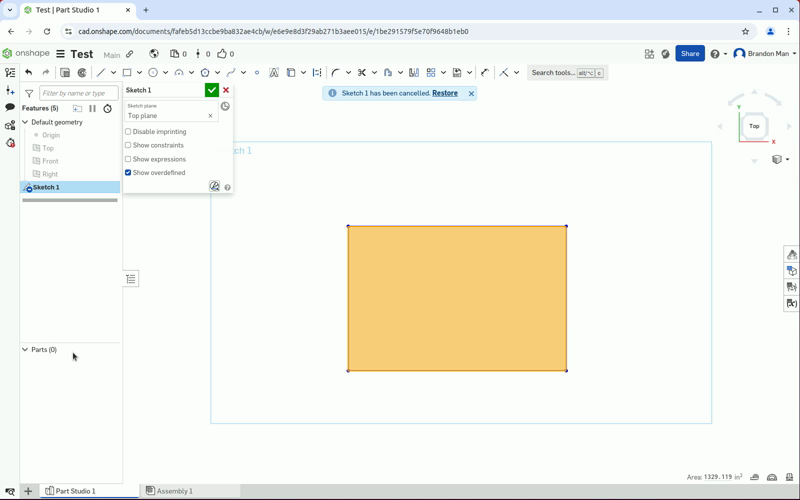
key(shift+e)
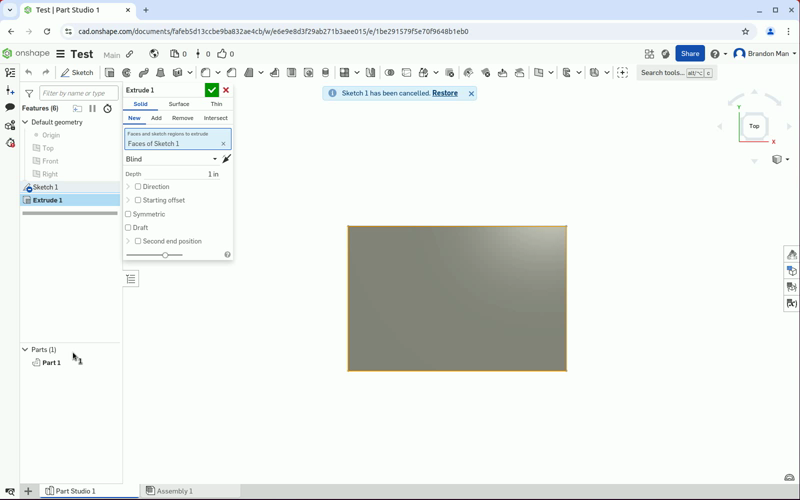
mouse_move(143, 106)
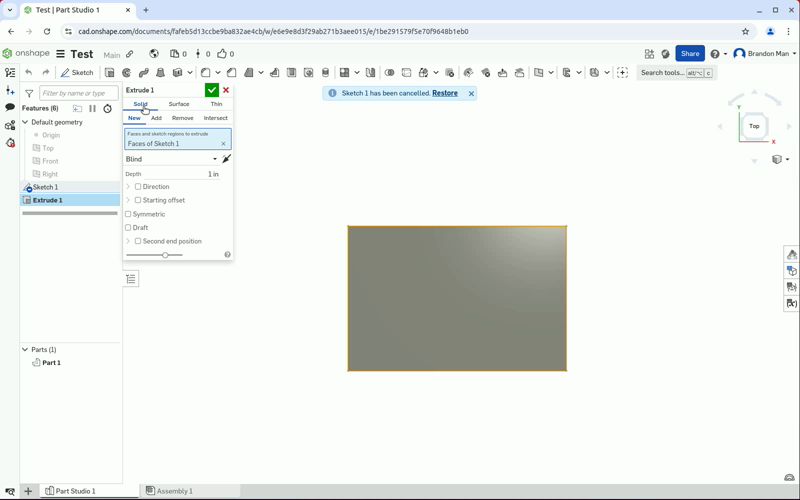
click(143, 106)
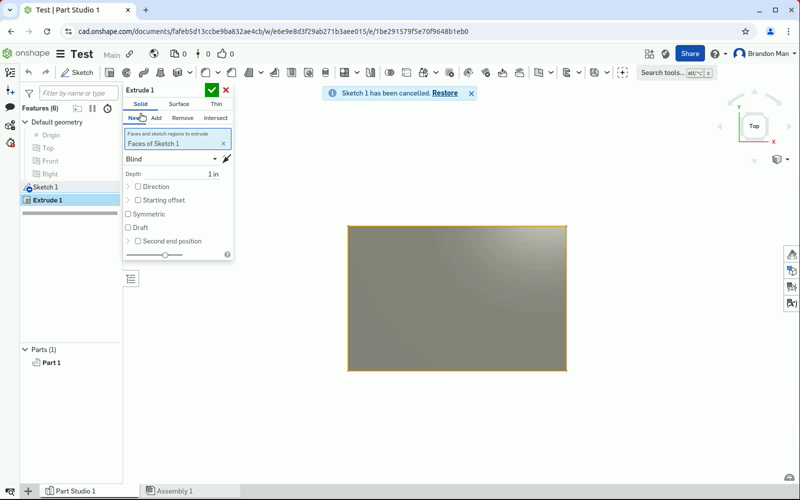
mouse_move(137, 120)
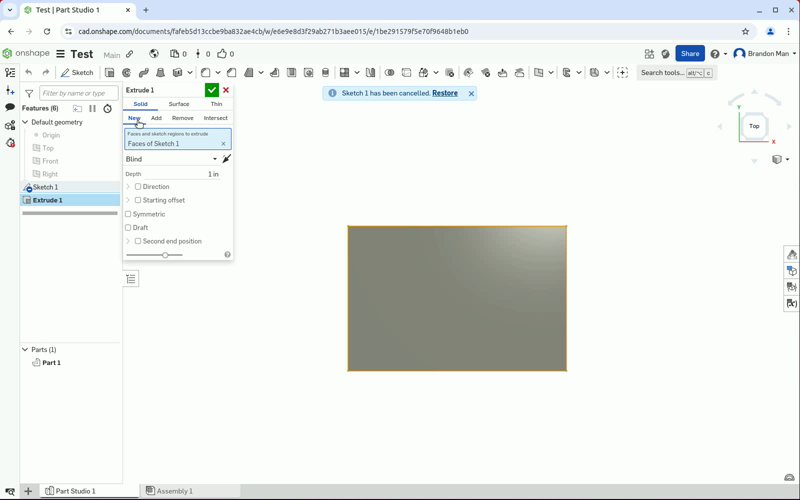
click(137, 120)
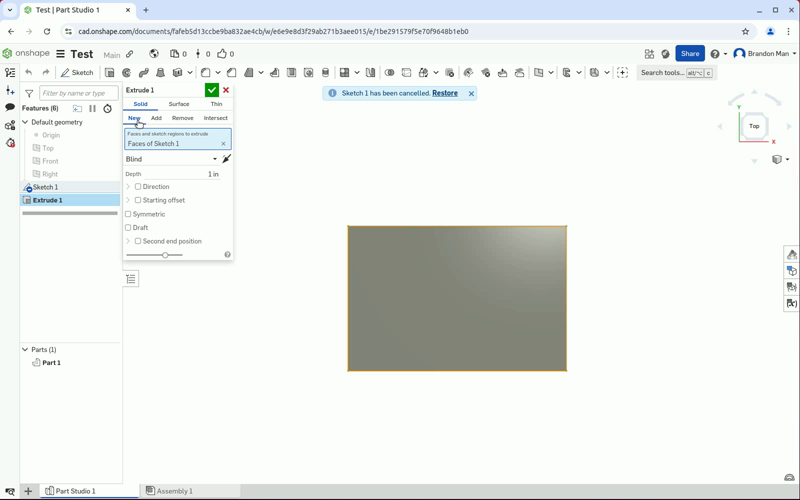
key(tab, 4)
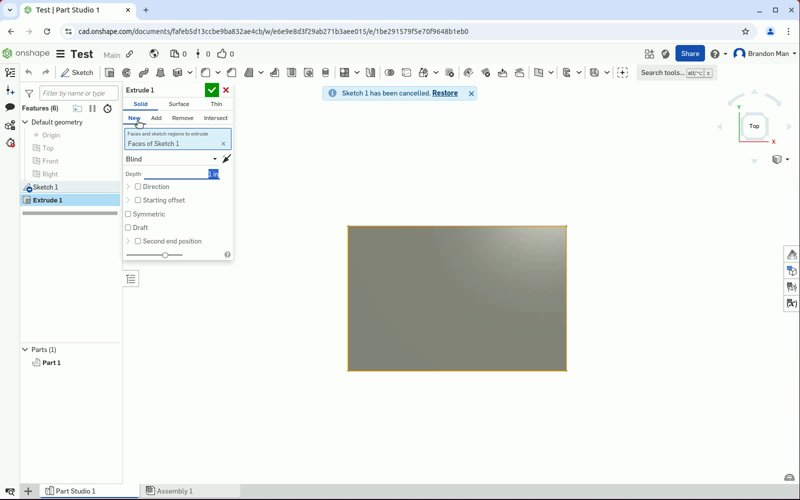
text(11.313)
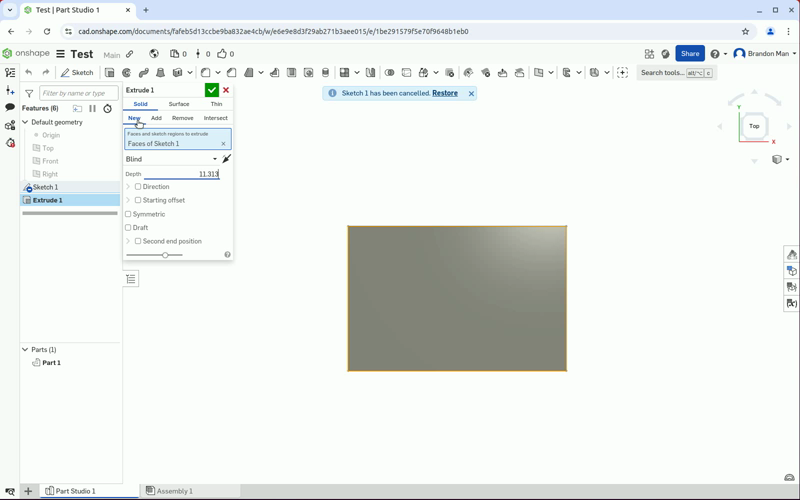
key(enter)
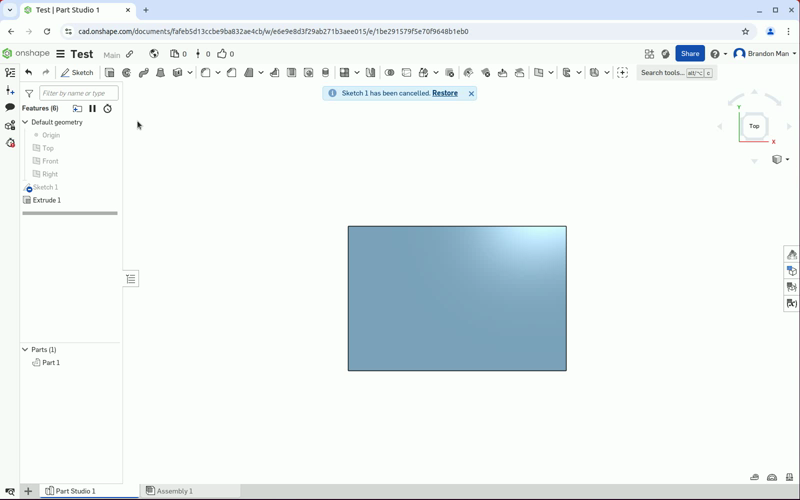
key(shift+h)
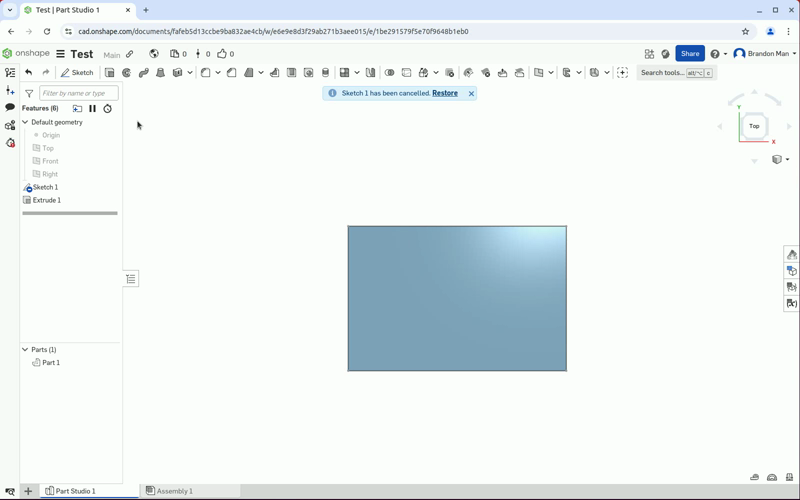
key(shift+h)
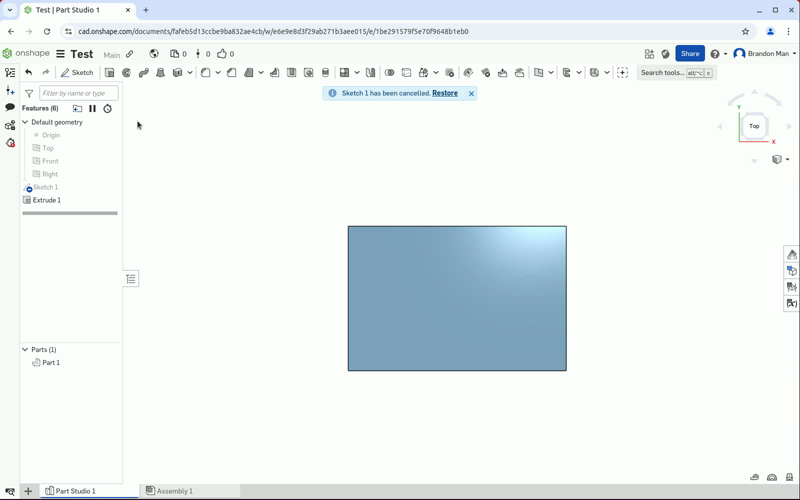
mouse_move(73, 189)
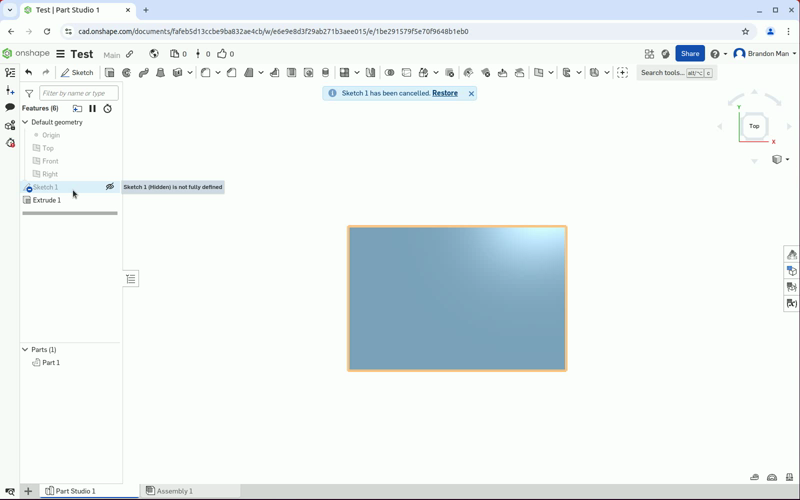
click(73, 189)
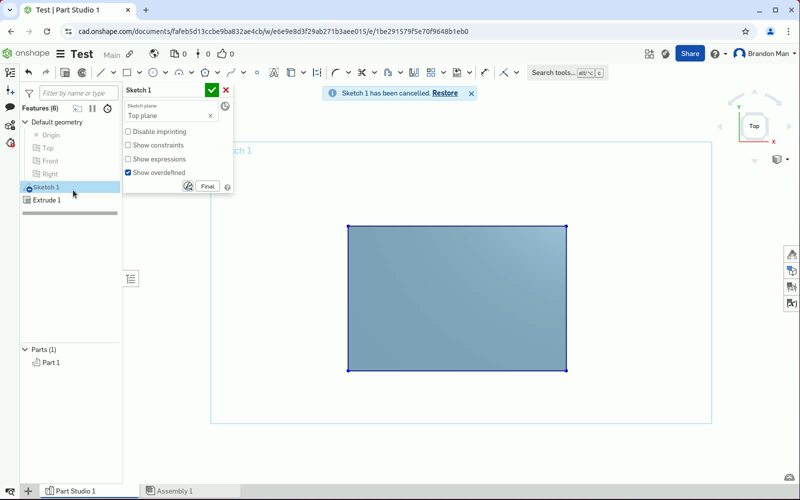
mouse_move(229, 92)
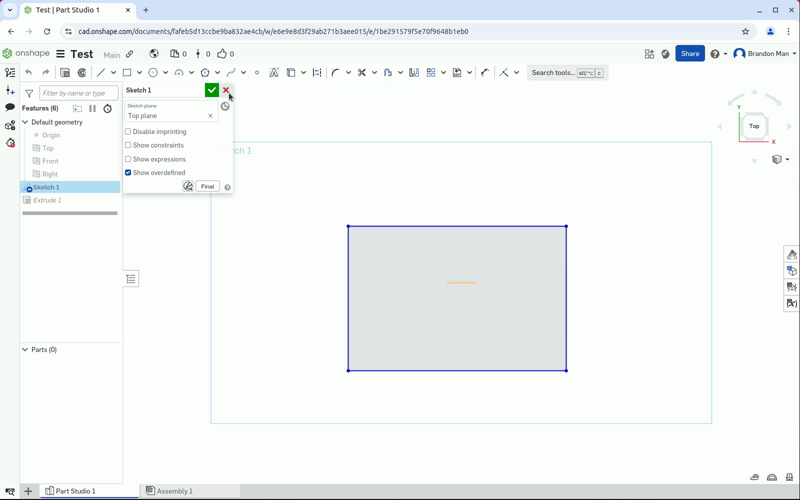
click(229, 92)
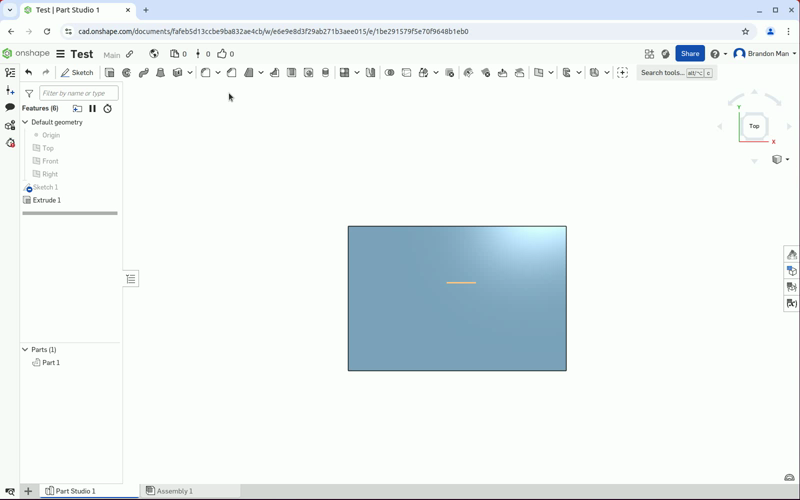
mouse_move(541, 75)
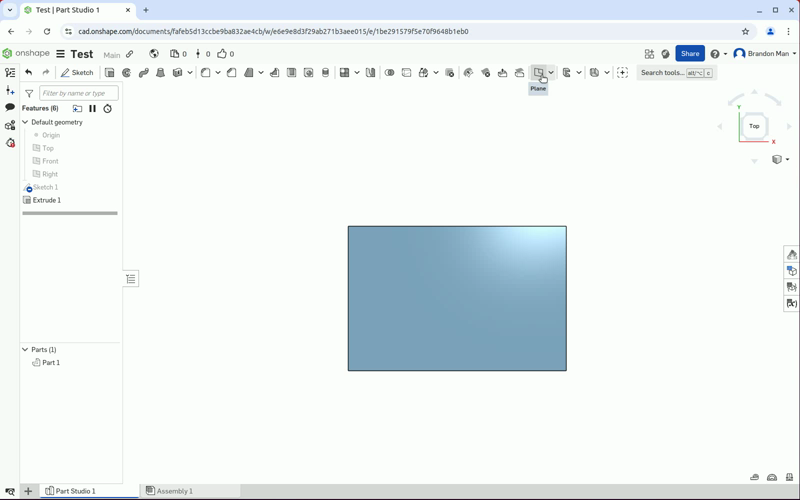
click(541, 75)
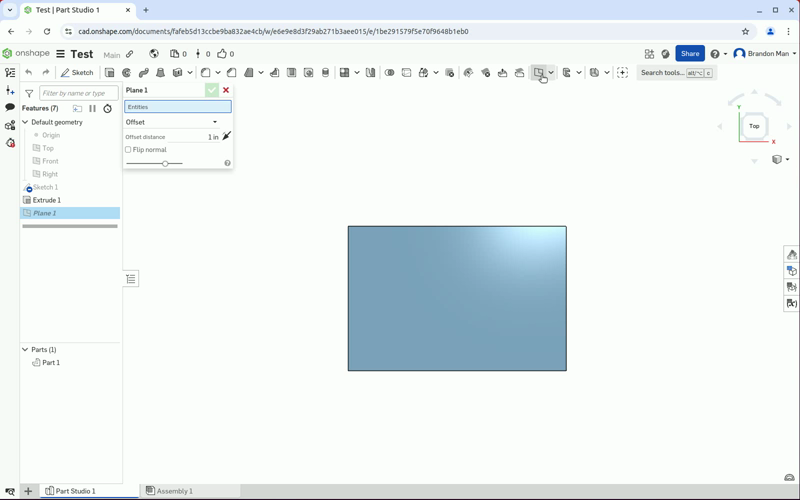
mouse_move(73, 150)
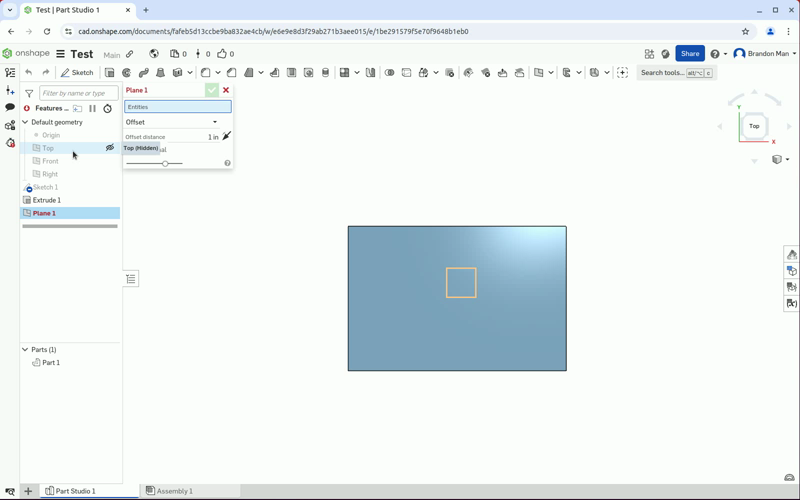
click(73, 150)
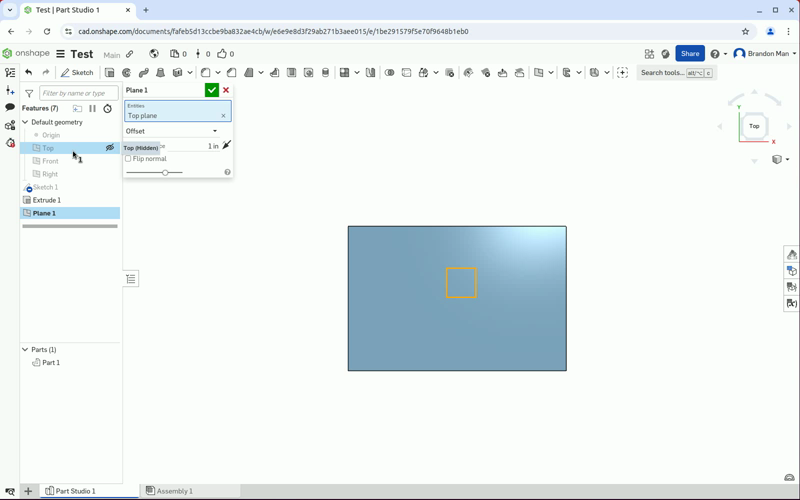
key(tab, 2)
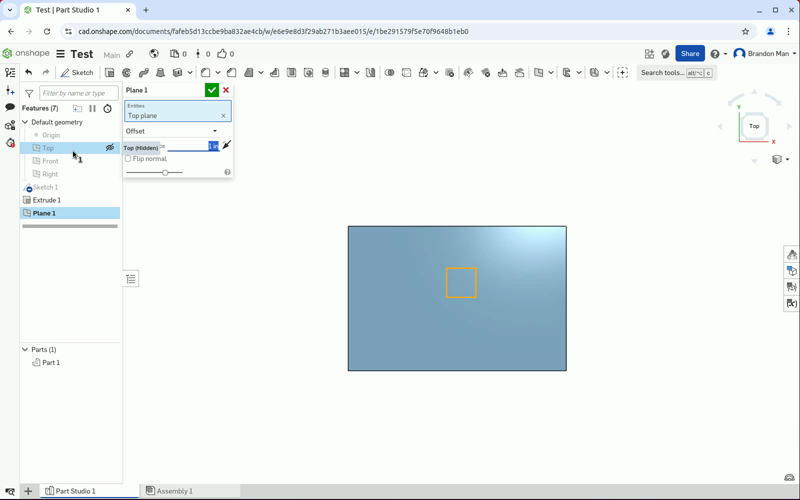
text(11.308)
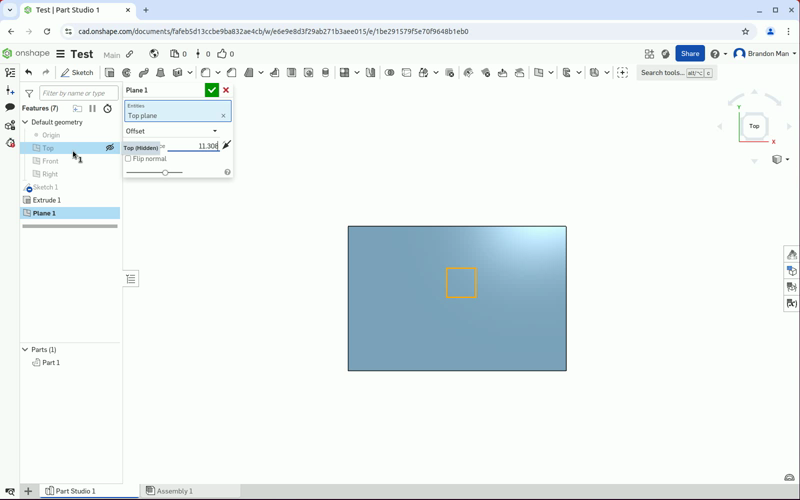
key(enter, 2)
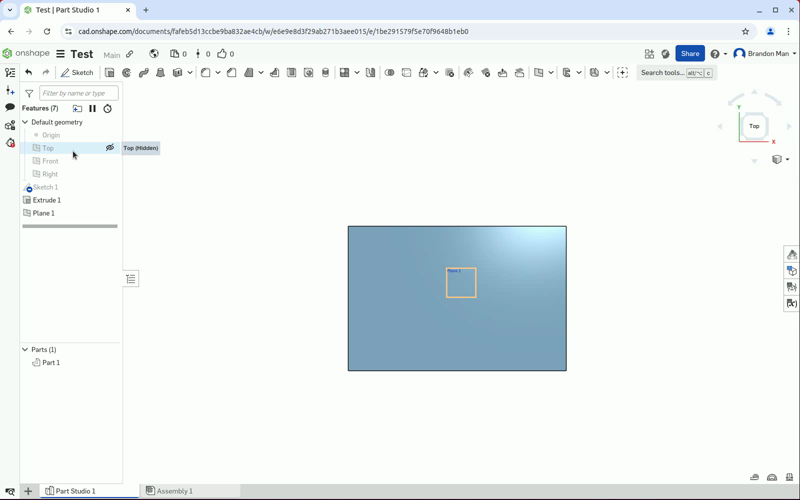
key(shift+s)
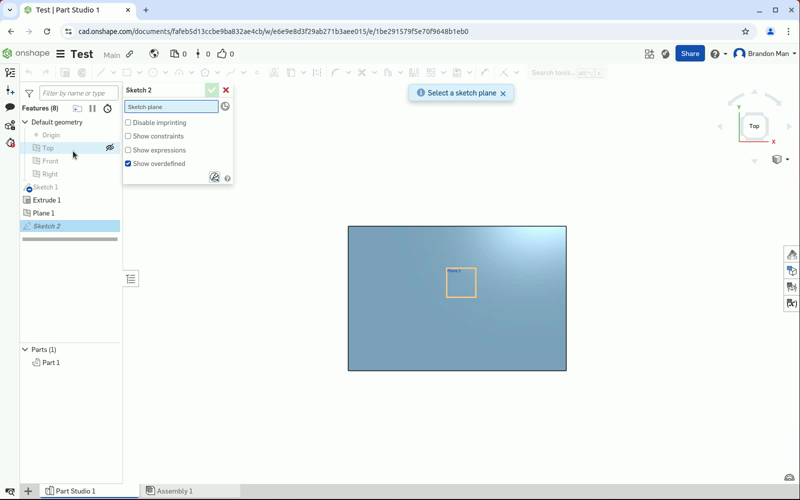
mouse_move(73, 215)
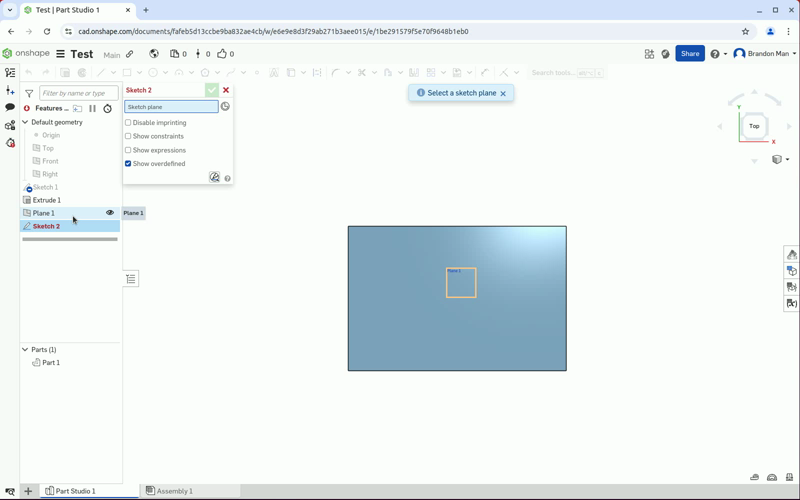
click(73, 215)
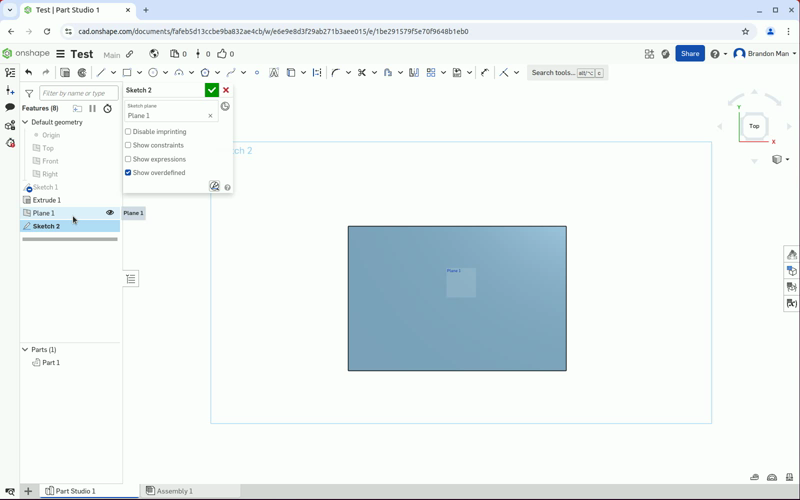
mouse_move(73, 352)
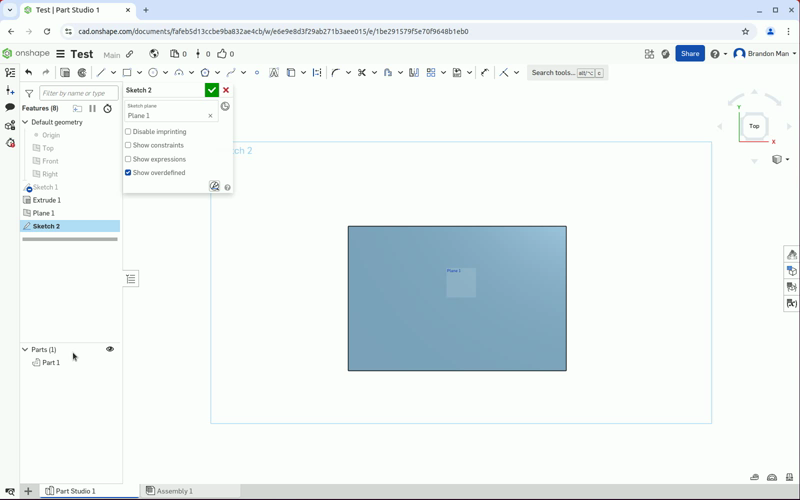
key(y)
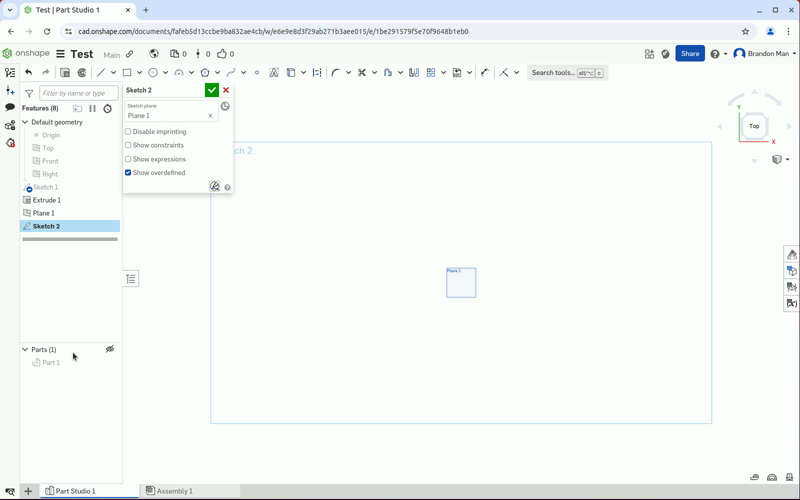
key(c)
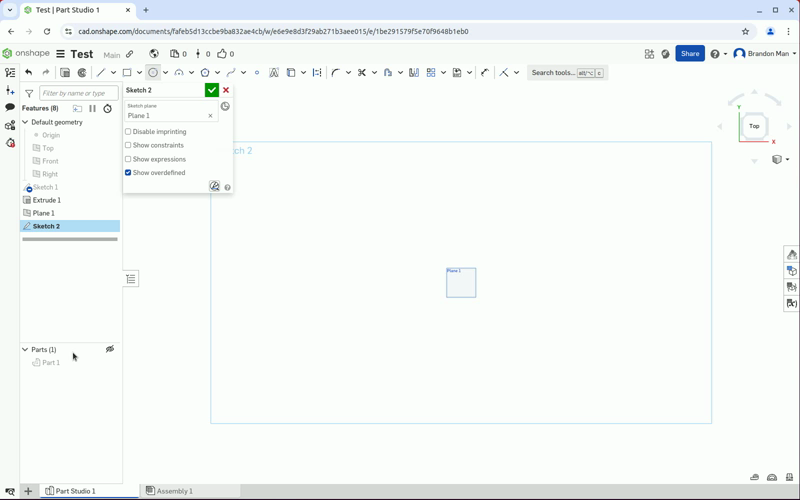
key_down(shift)
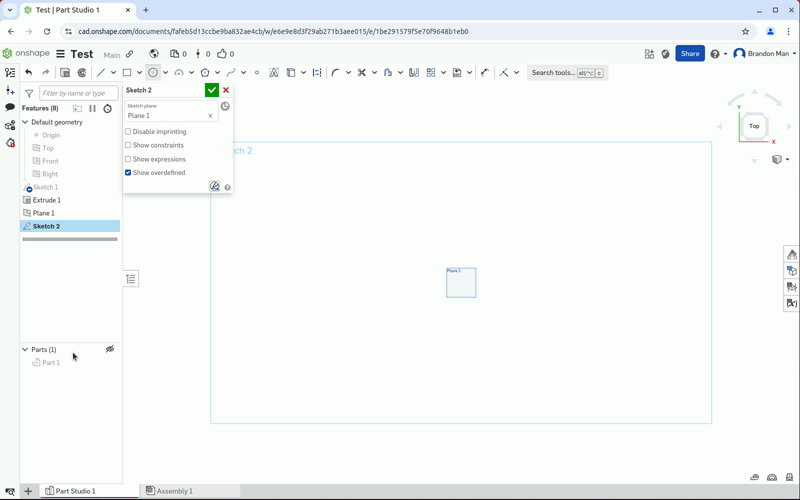
mouse_move(461, 294)
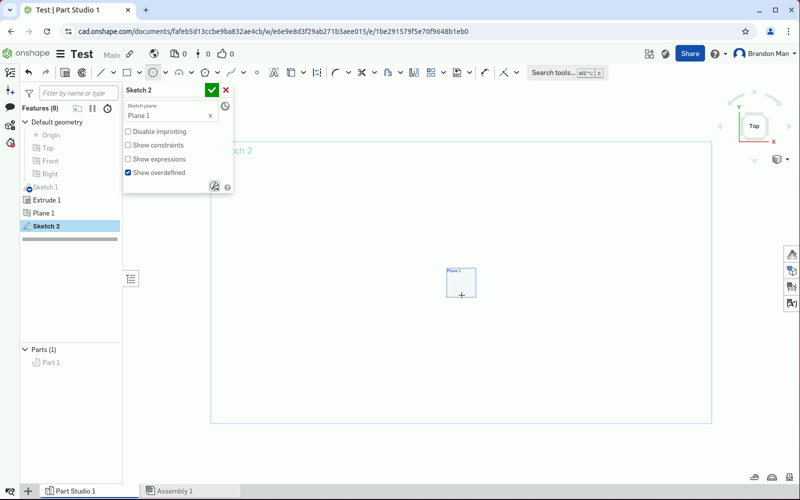
click(461, 294)
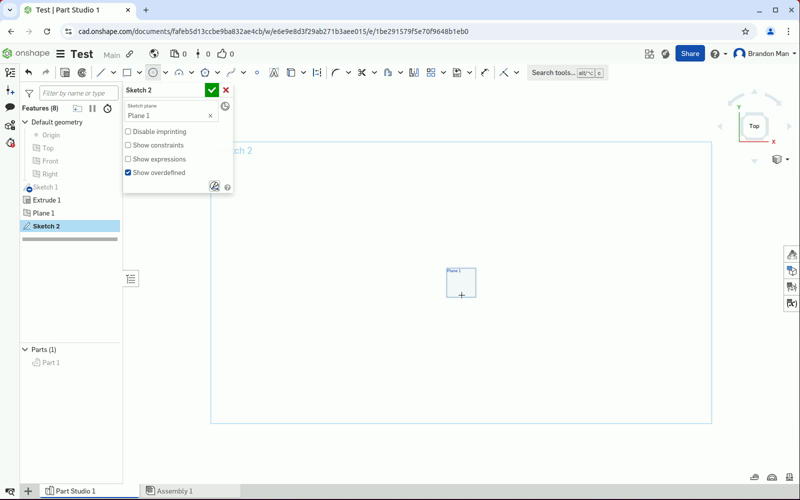
key_up(shift)
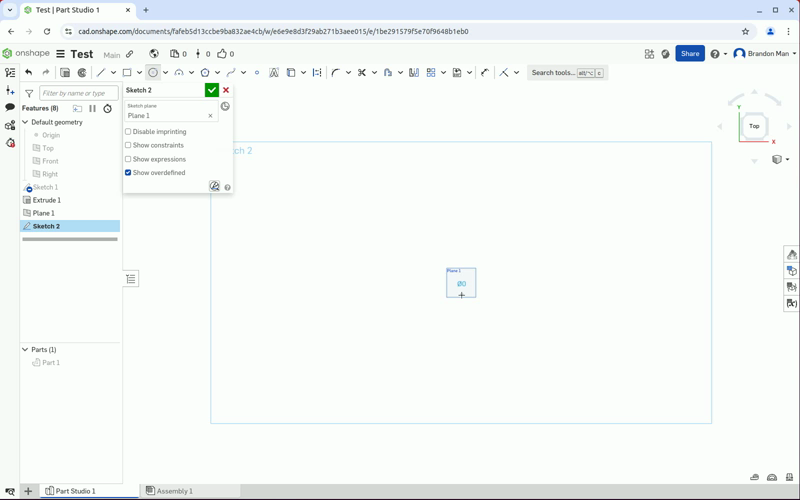
mouse_move(532, 294)
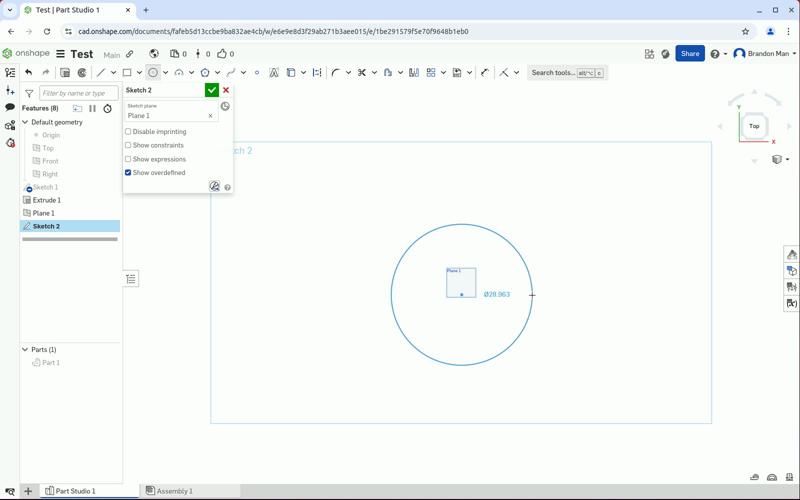
click(532, 294)
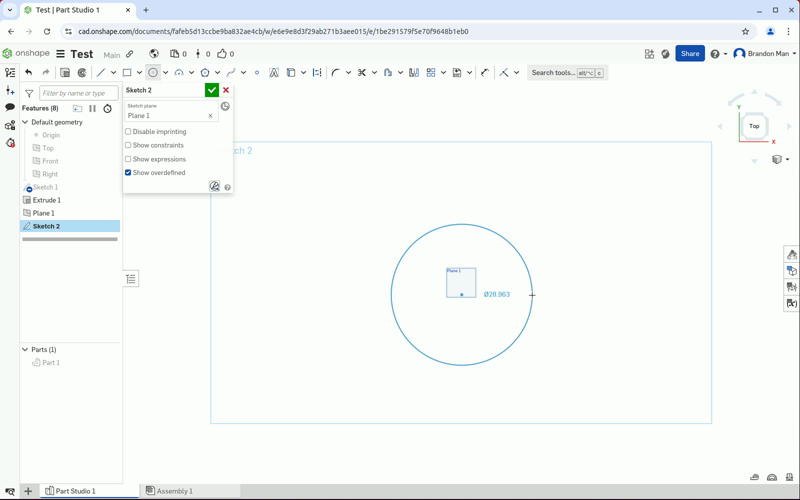
key(esc)
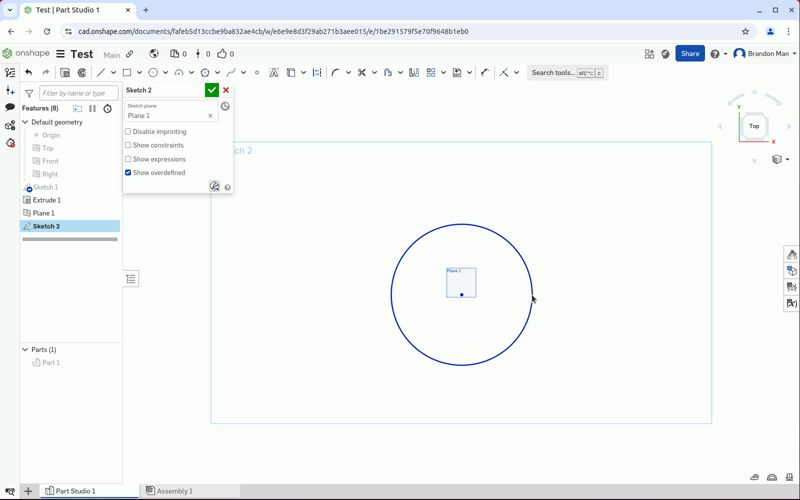
mouse_move(463, 325)
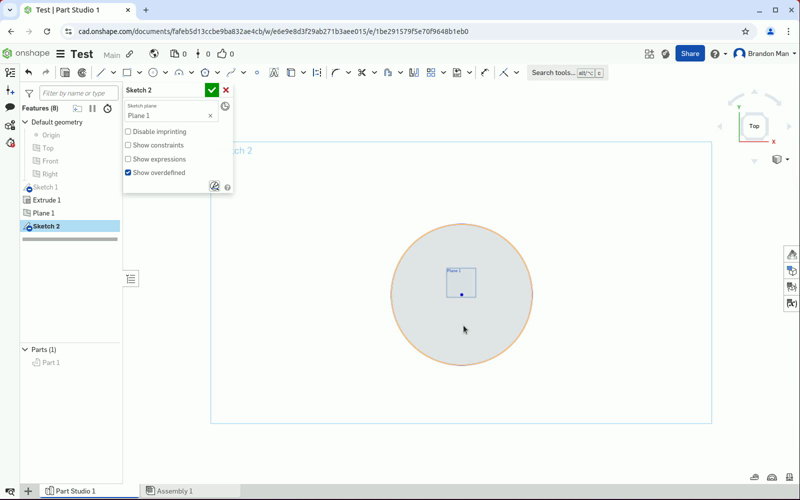
click(463, 325)
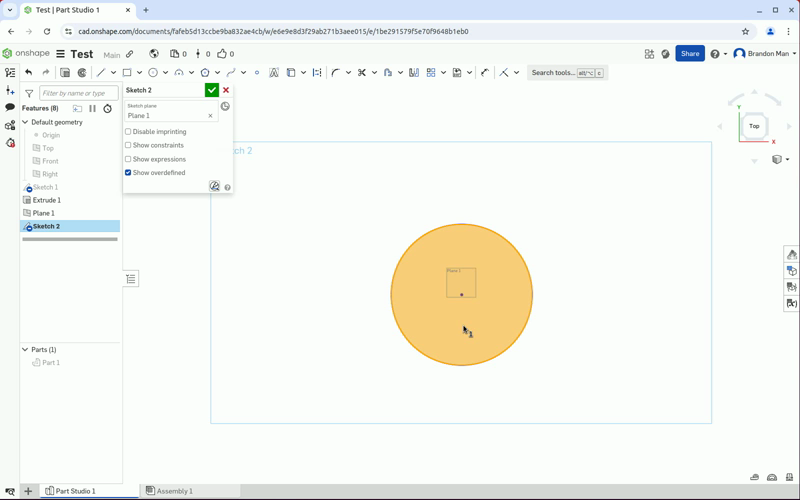
mouse_move(73, 352)
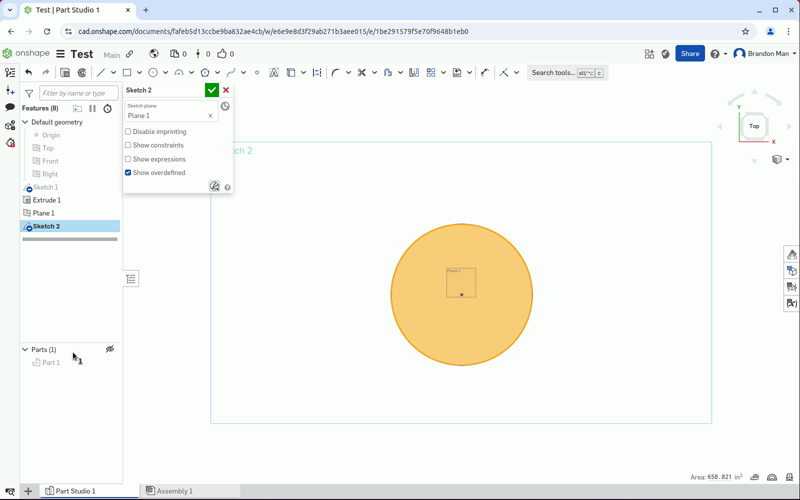
key(shift+y)
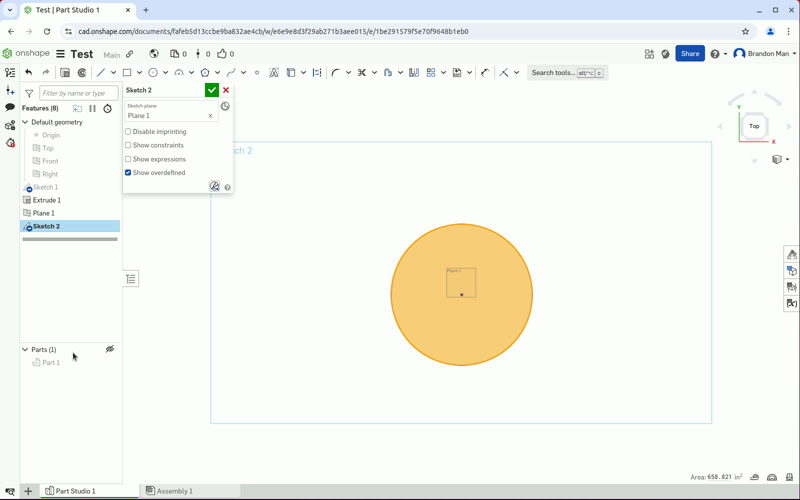
key(shift+e)
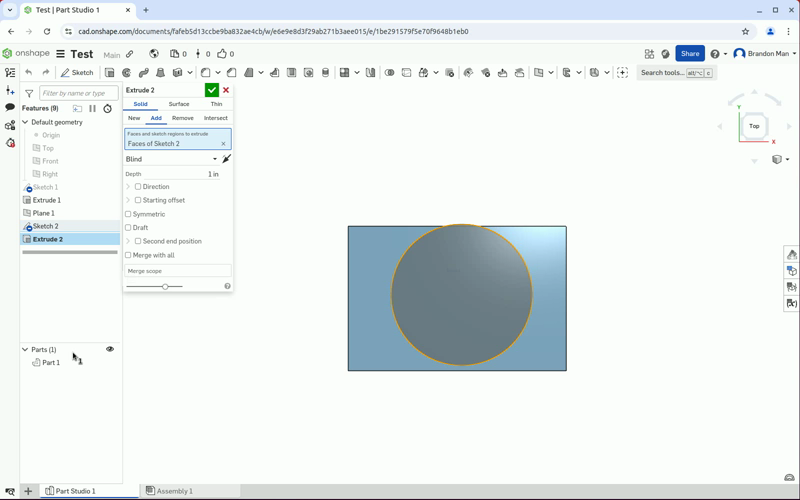
mouse_move(143, 106)
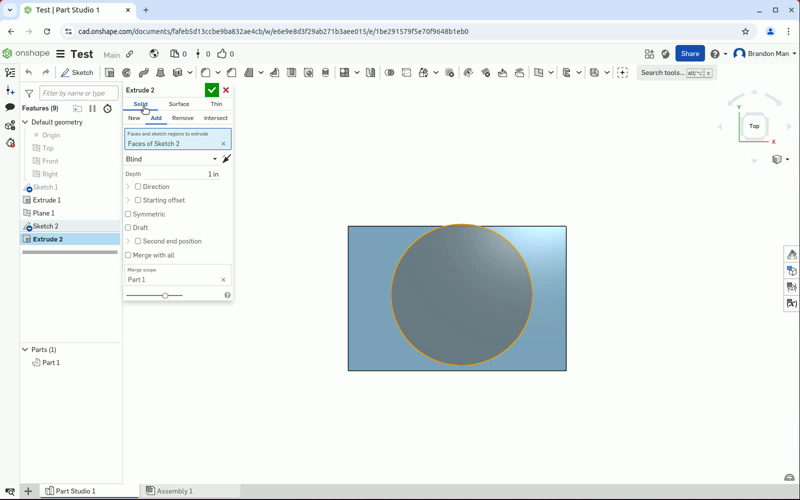
click(143, 106)
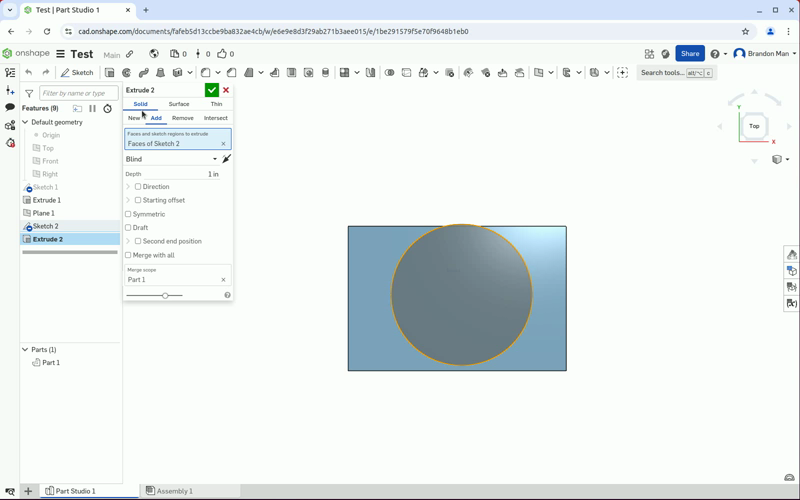
mouse_move(137, 120)
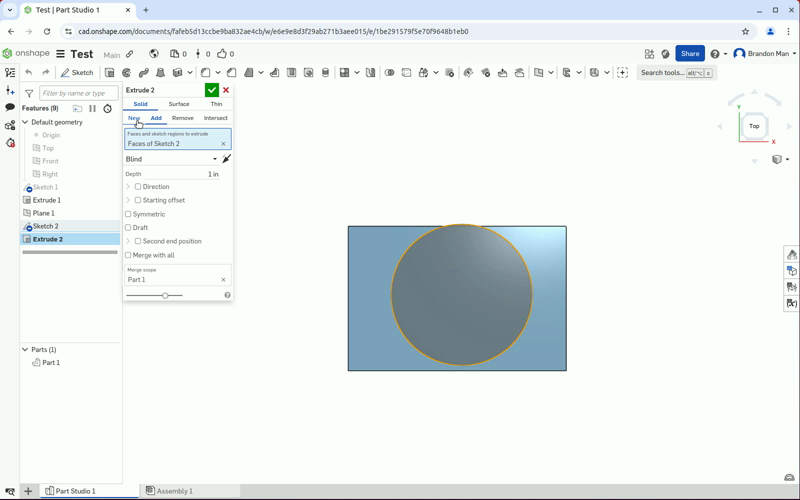
click(137, 120)
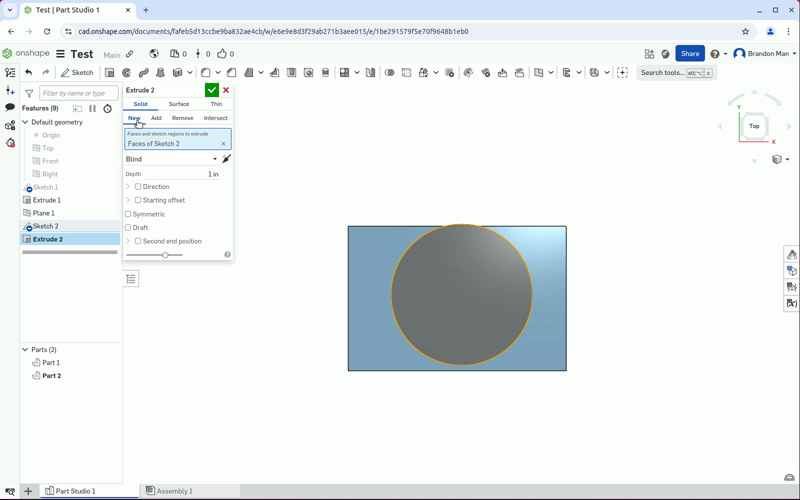
key(tab, 4)
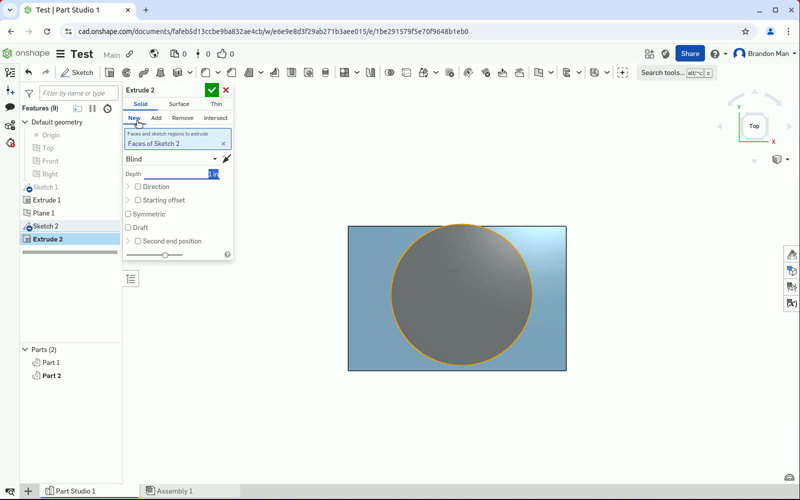
text(11.313)
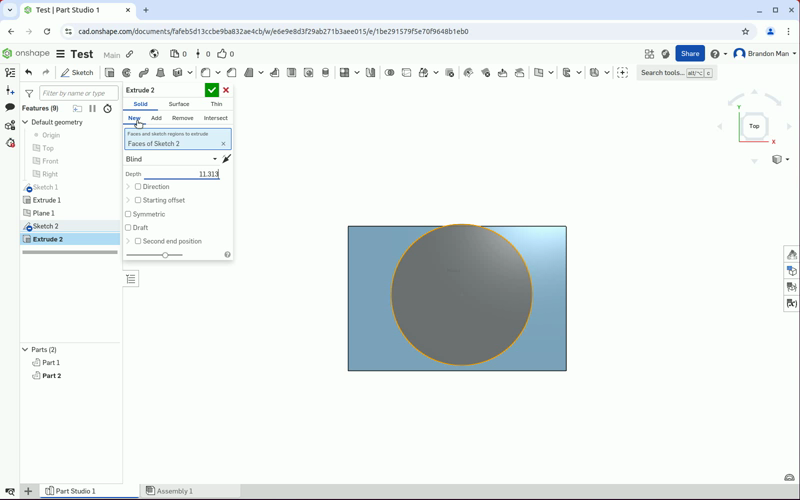
key(enter)
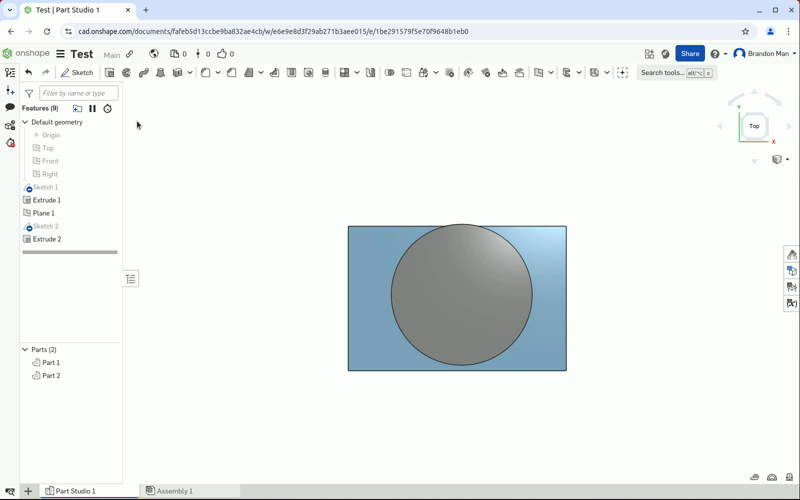
key(shift+h)
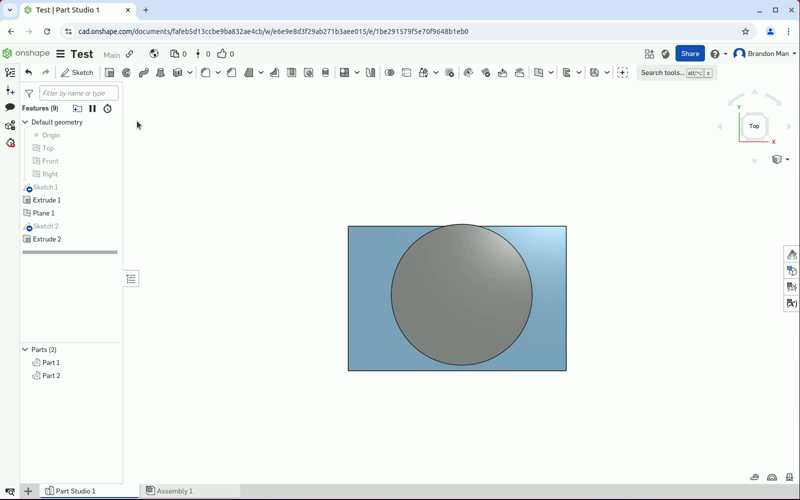
key(shift+h)
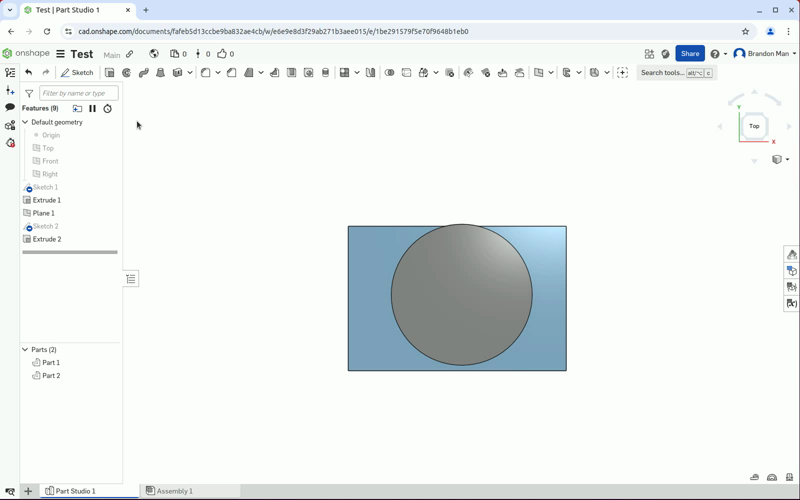
mouse_move(73, 189)
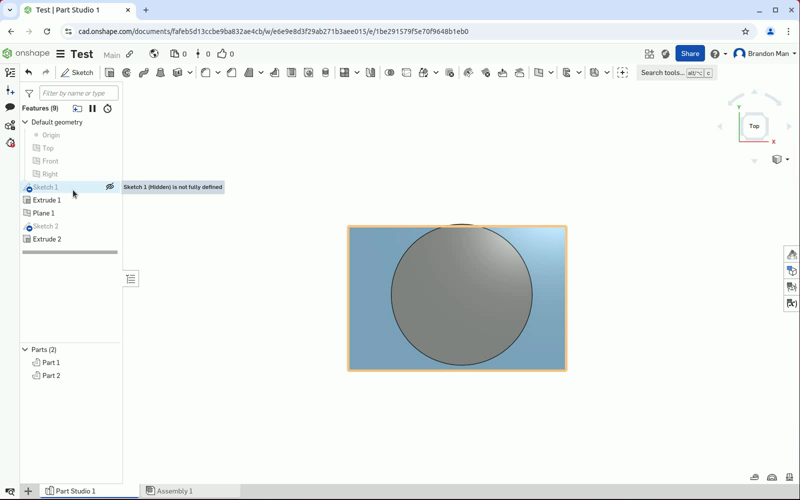
click(73, 189)
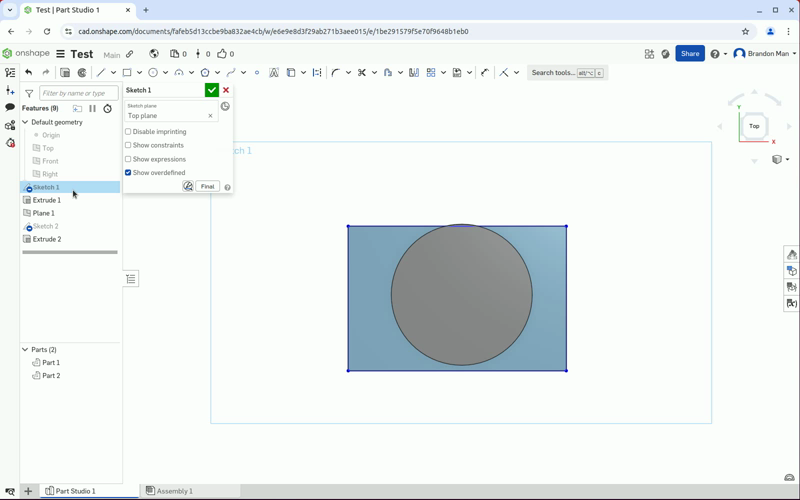
mouse_move(229, 92)
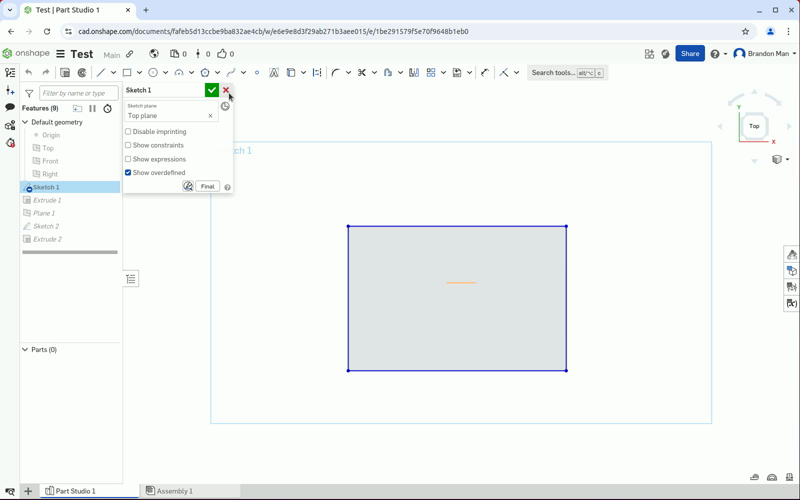
click(229, 92)
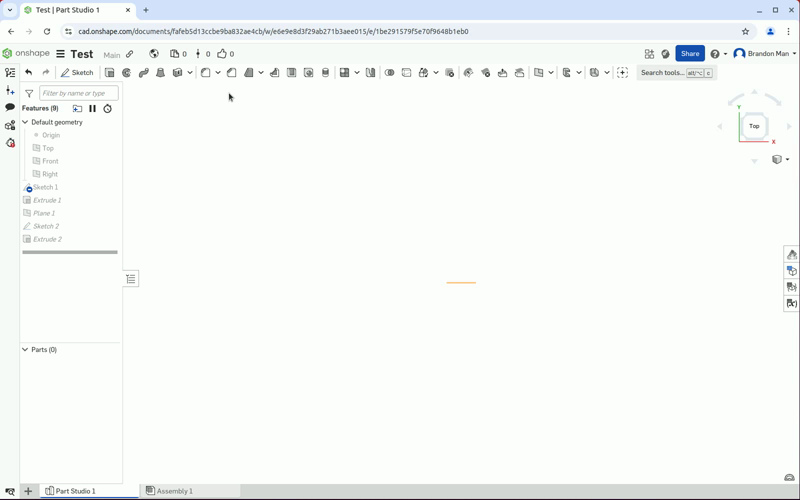
mouse_move(541, 75)
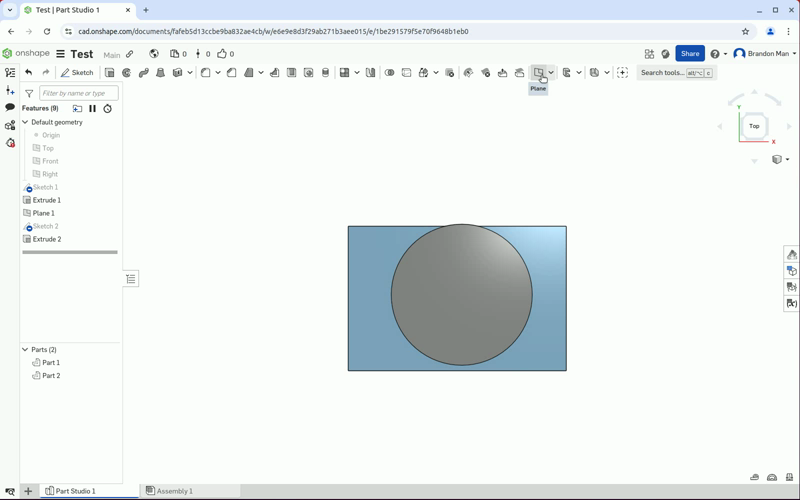
click(541, 75)
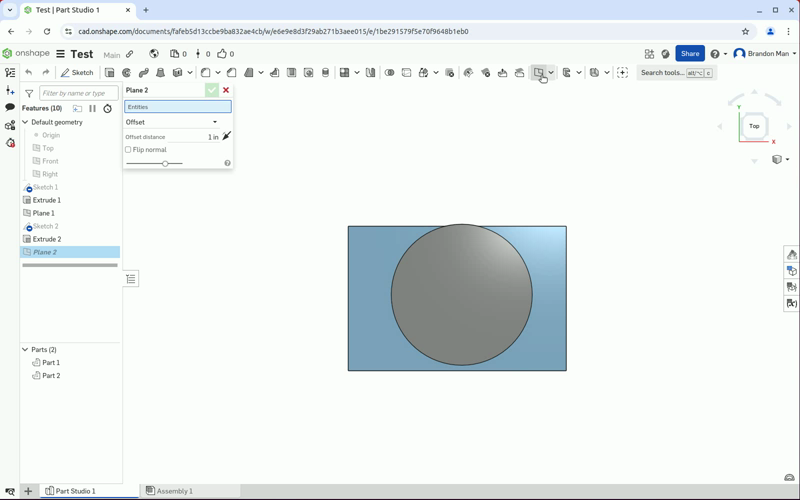
mouse_move(73, 150)
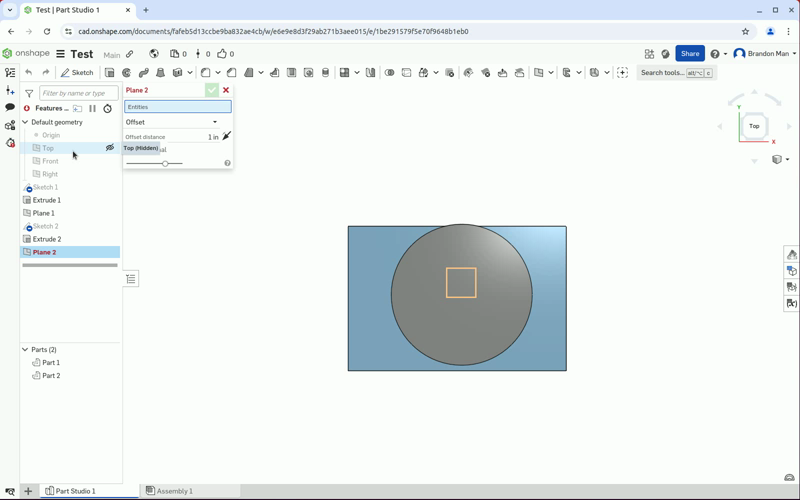
click(73, 150)
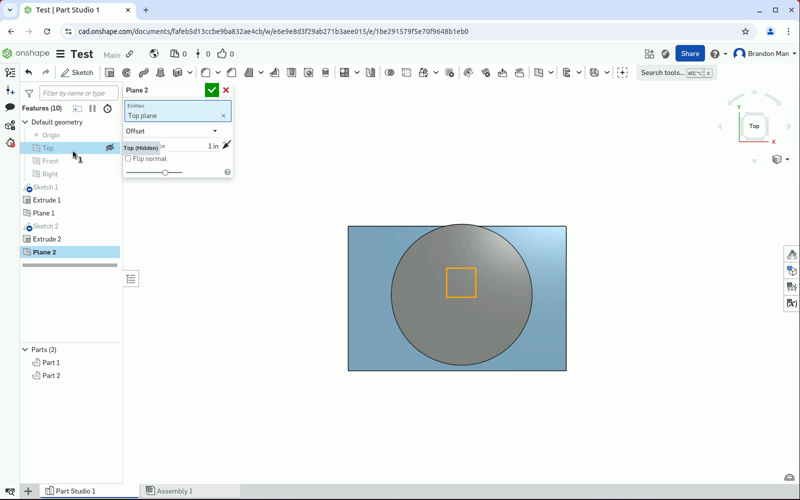
key(tab, 2)
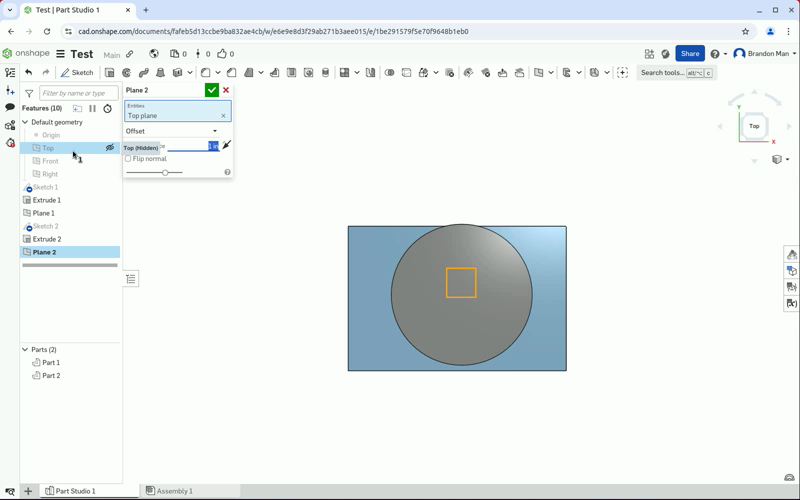
text(22.862)
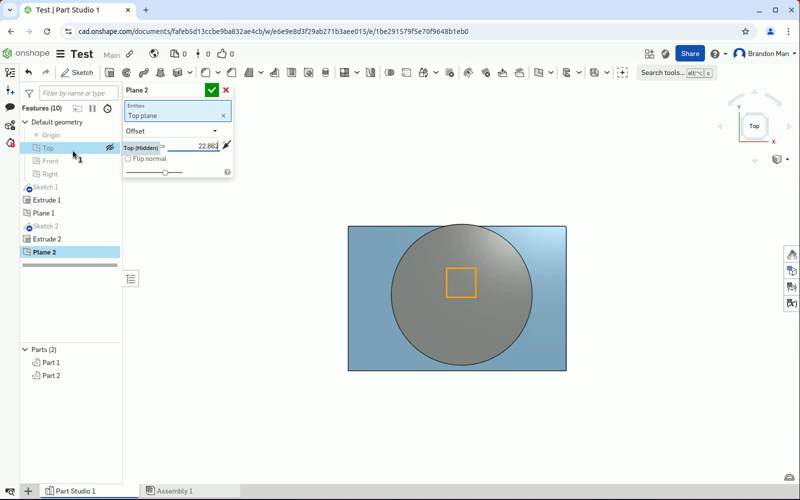
key(enter, 2)
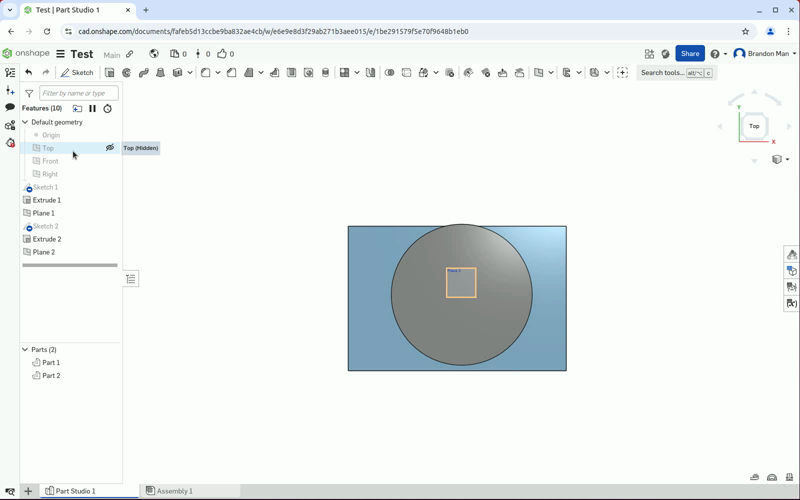
key(shift+s)
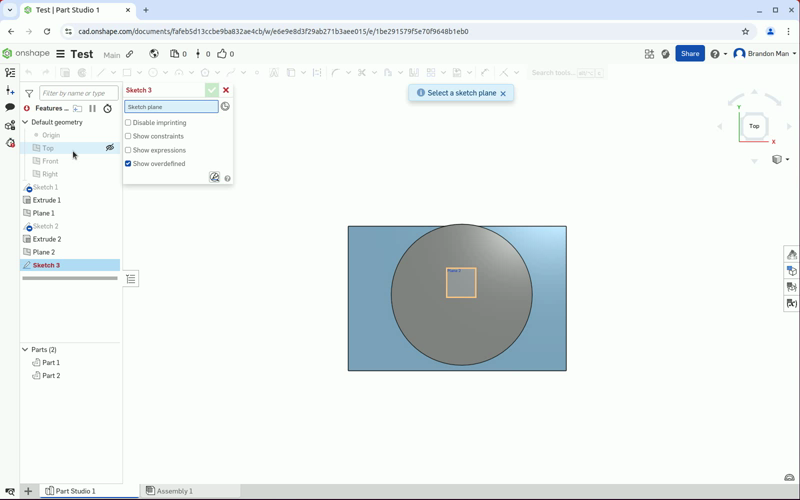
mouse_move(73, 254)
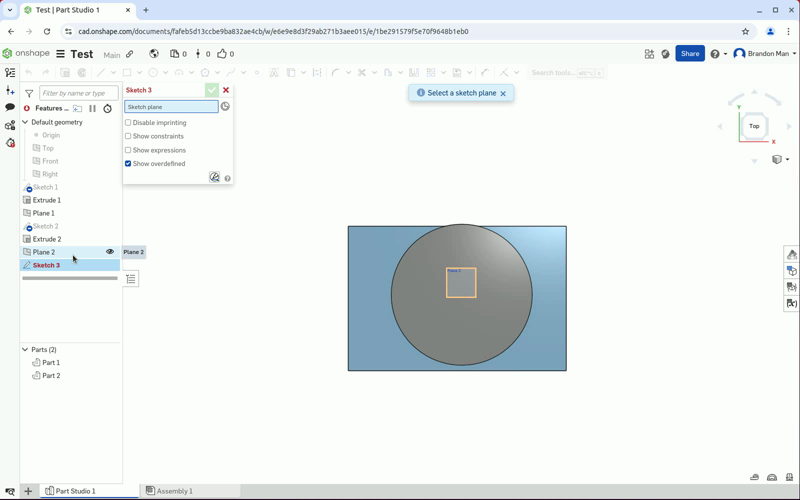
click(73, 254)
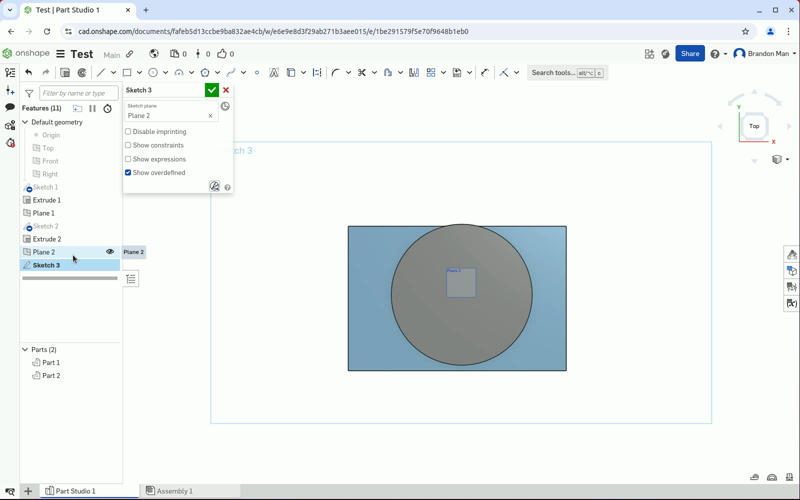
mouse_move(73, 352)
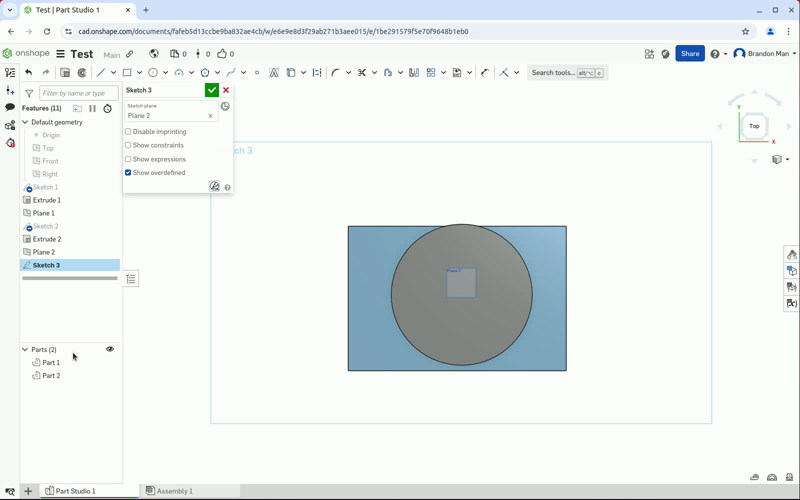
key(y)
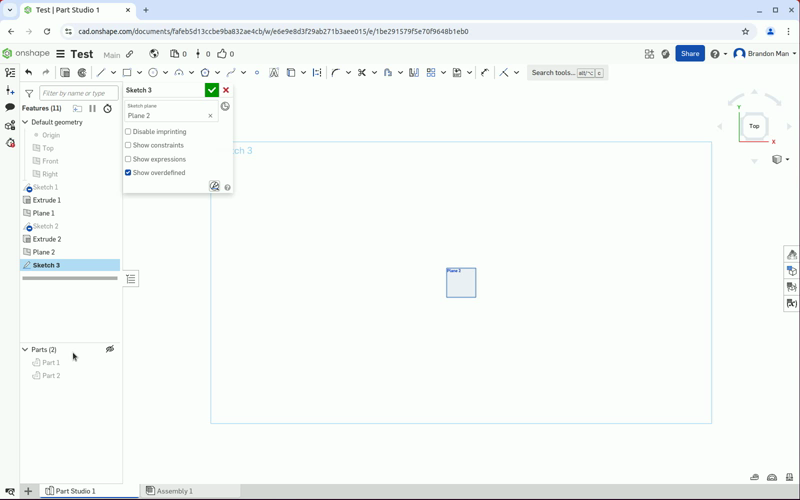
key(c)
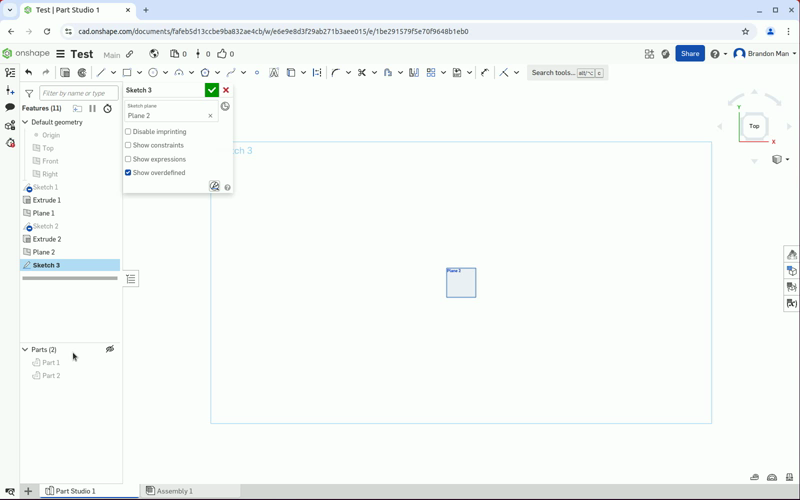
key_down(shift)
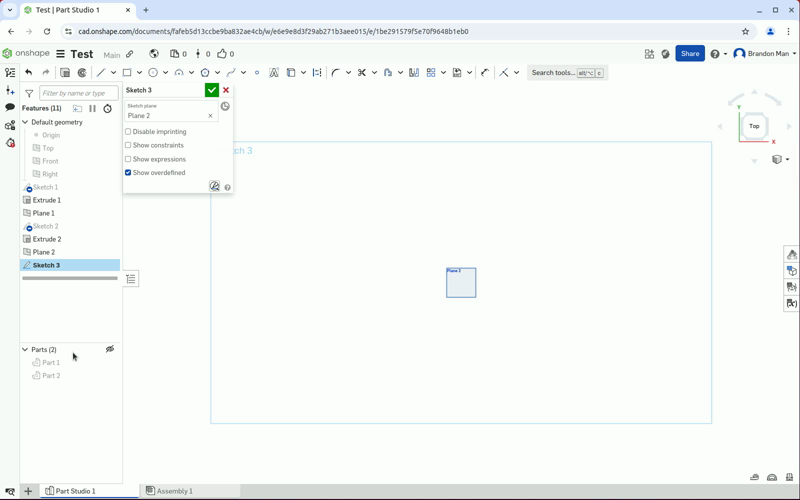
mouse_move(460, 294)
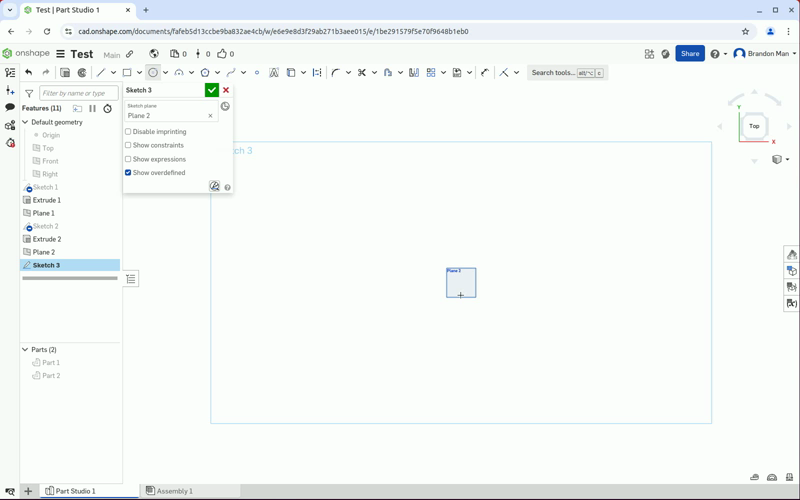
click(460, 294)
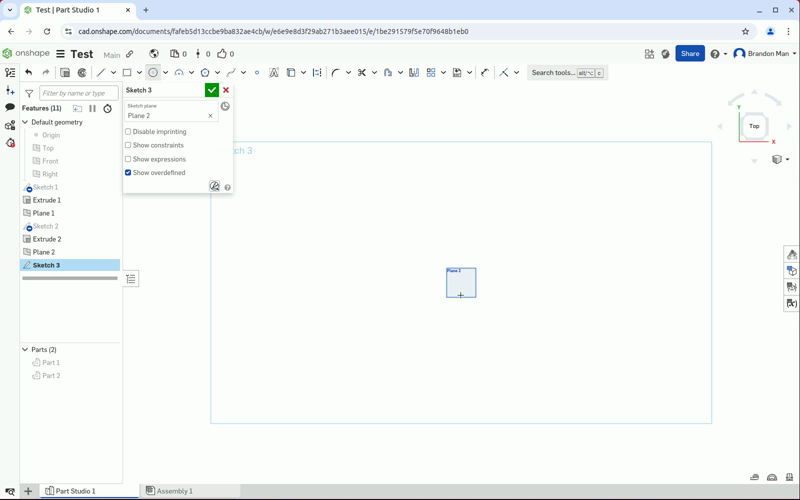
key_up(shift)
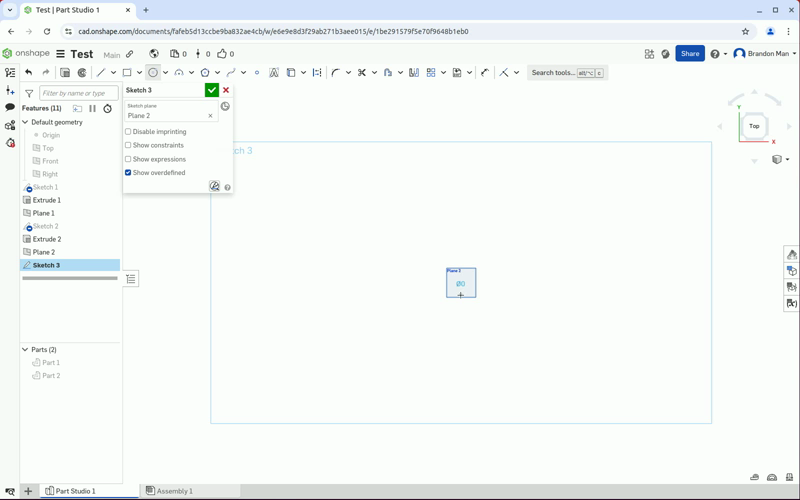
mouse_move(506, 294)
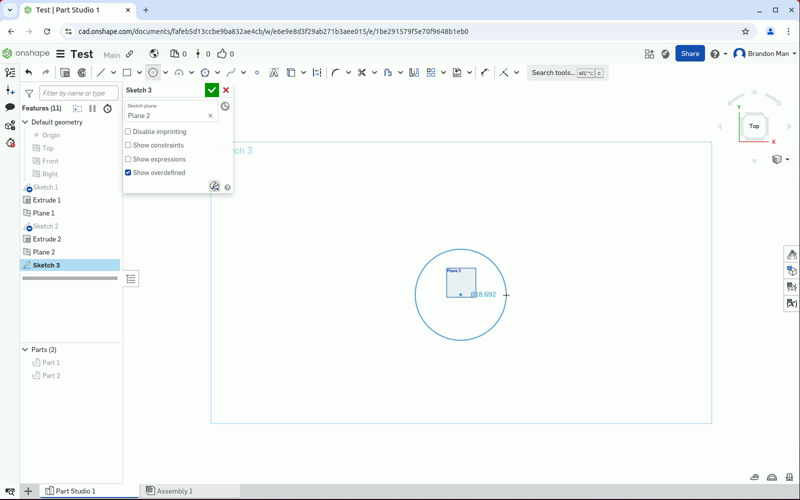
click(506, 294)
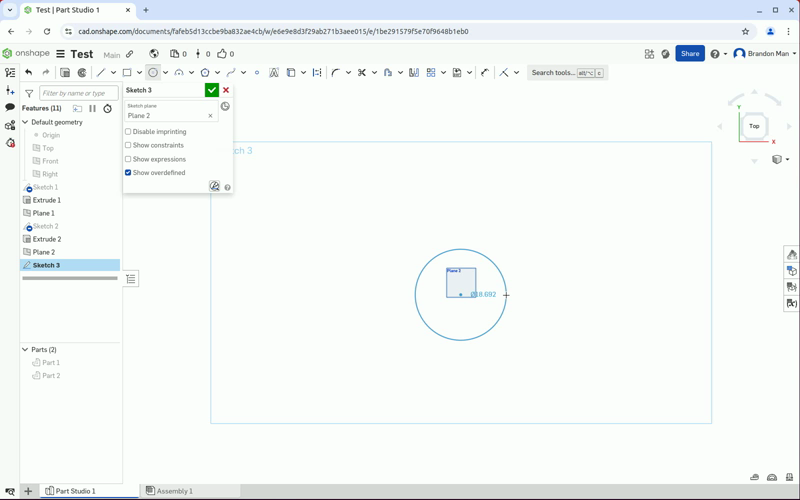
key(esc)
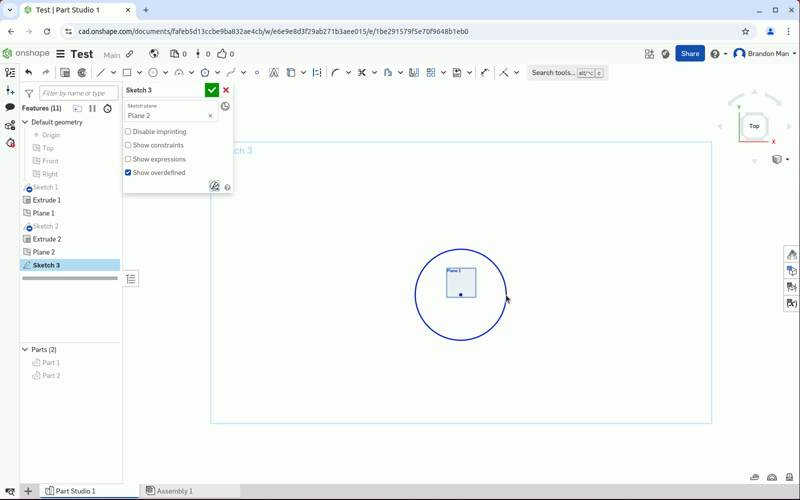
mouse_move(454, 256)
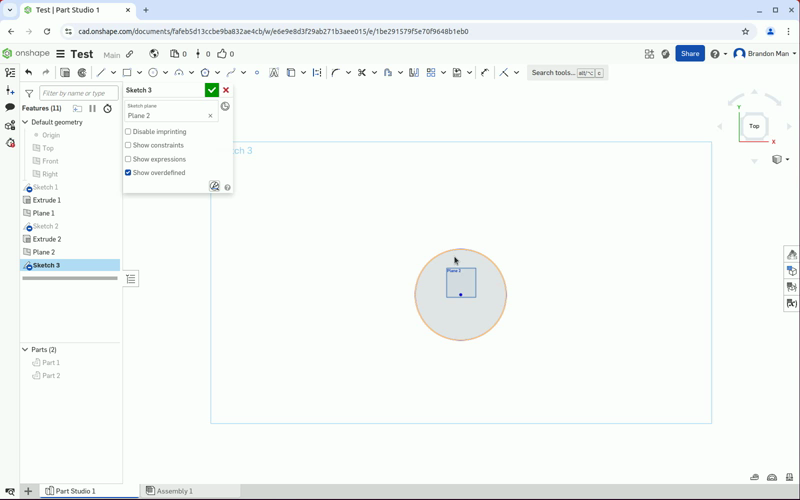
click(454, 256)
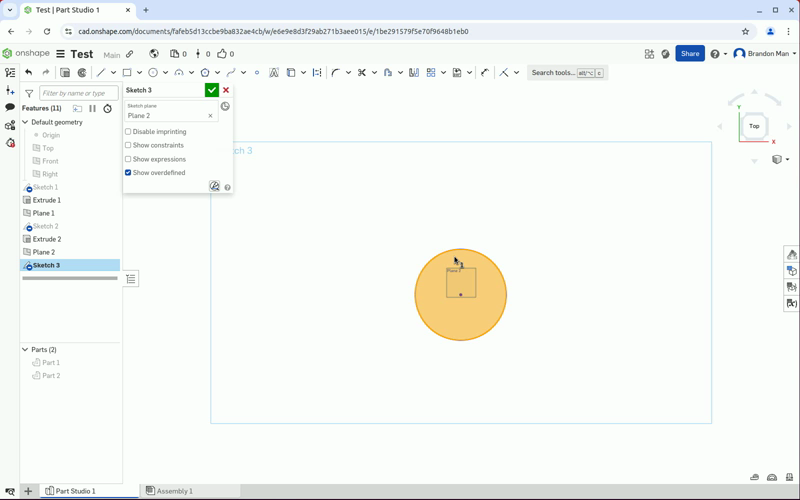
mouse_move(73, 352)
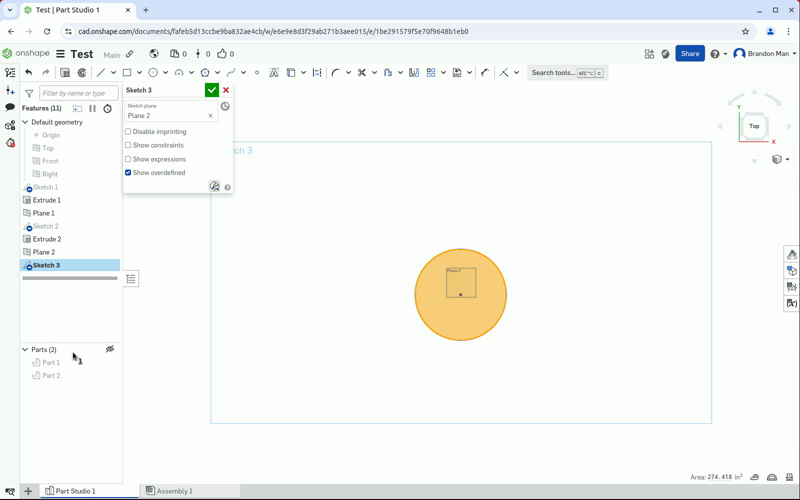
key(shift+y)
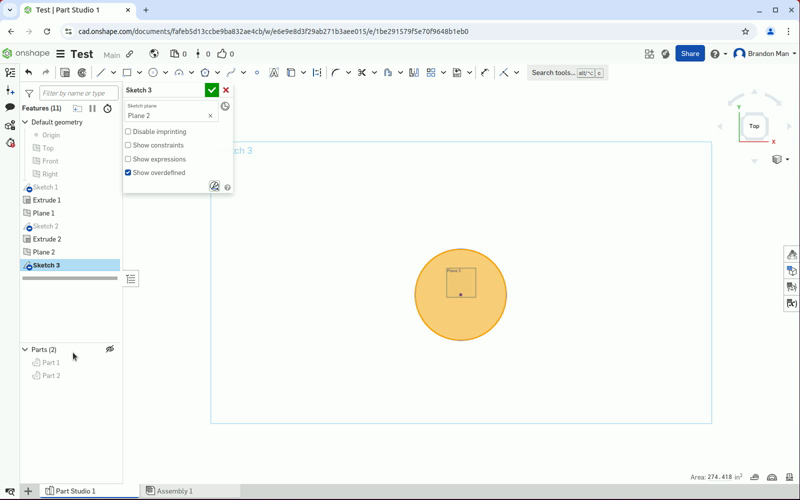
key(shift+e)
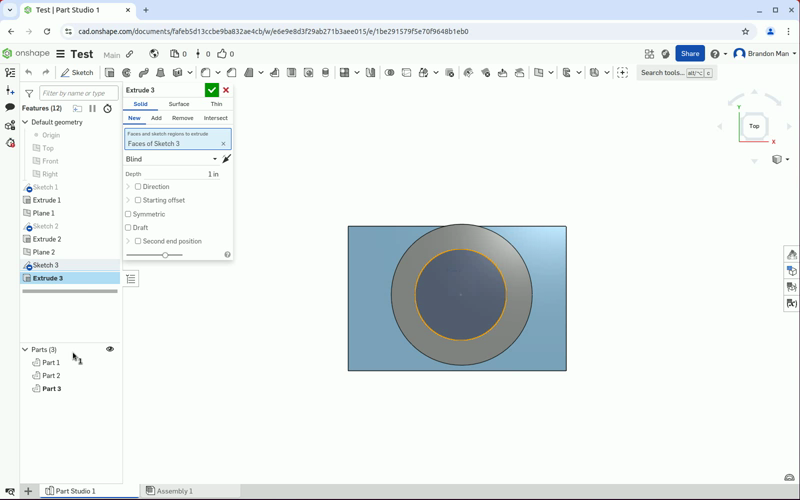
mouse_move(143, 106)
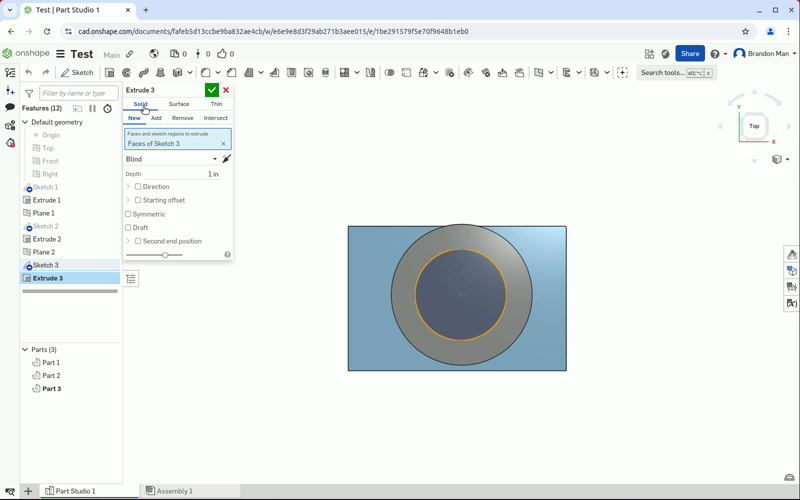
click(143, 106)
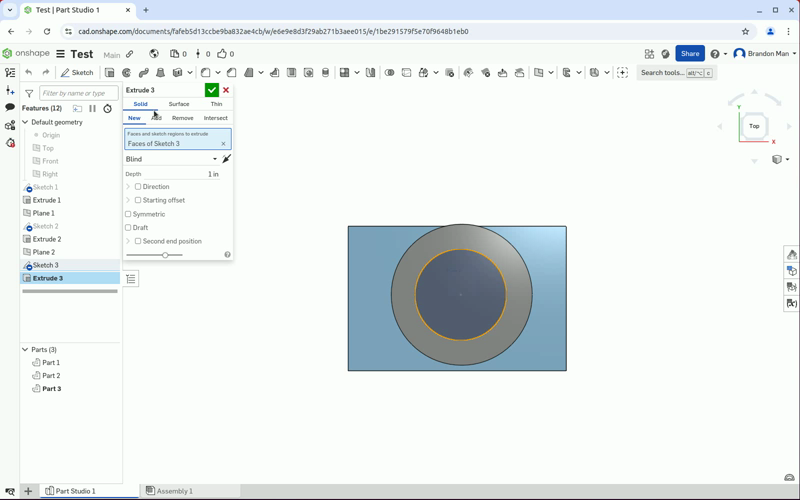
mouse_move(186, 120)
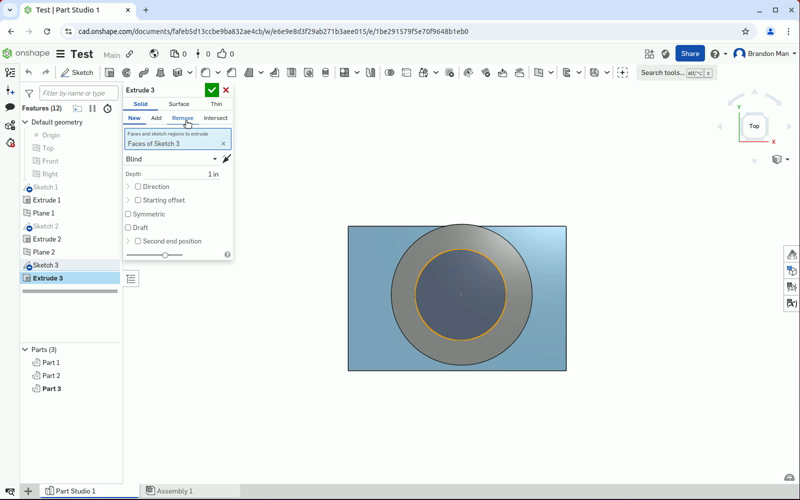
click(186, 120)
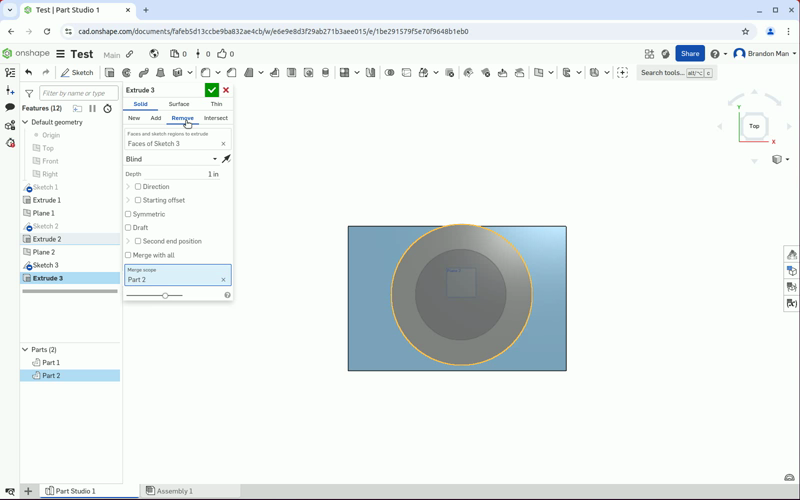
key(tab, 4)
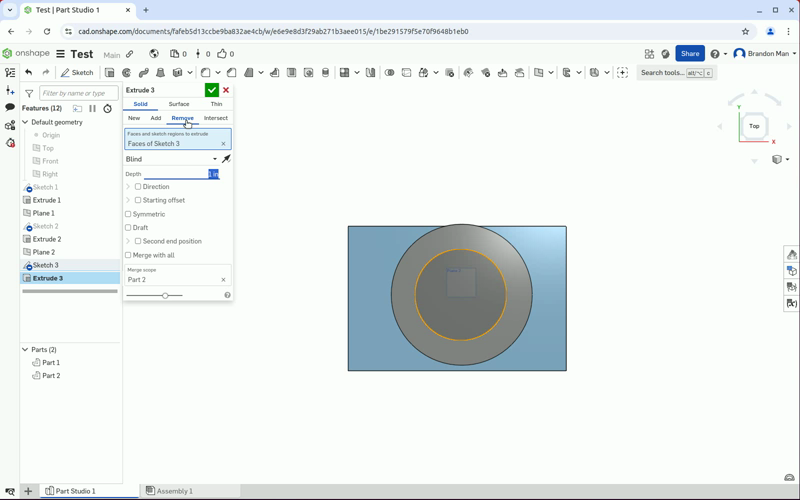
text(11.313)
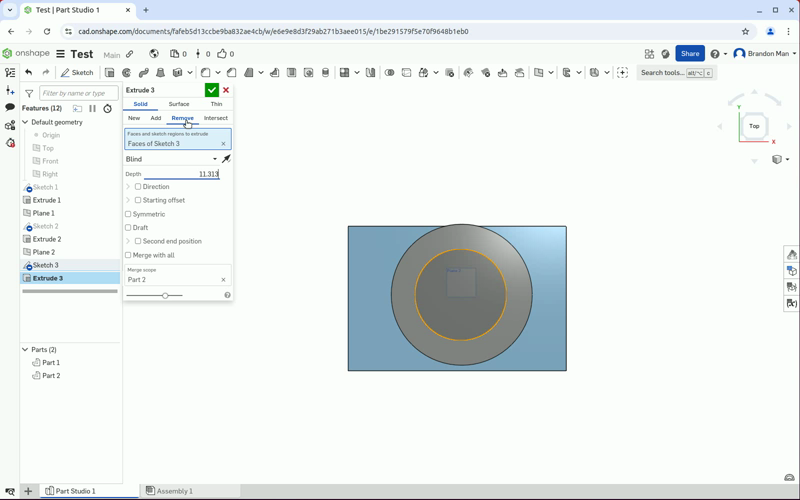
key(tab, 6)
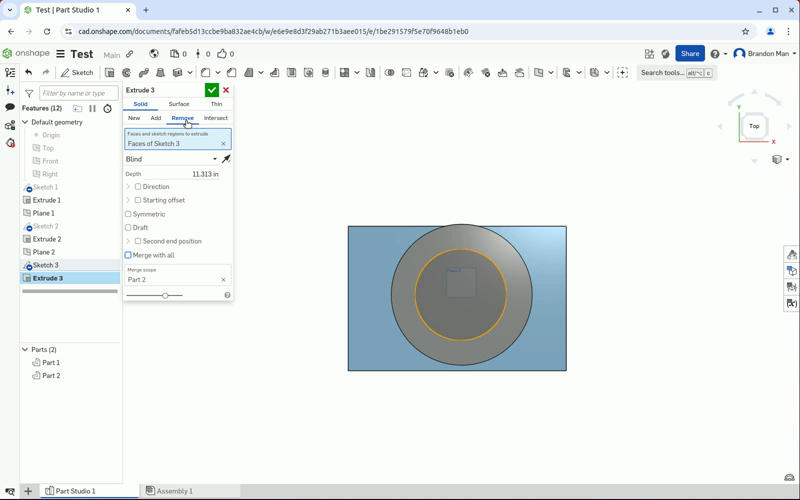
key(space)
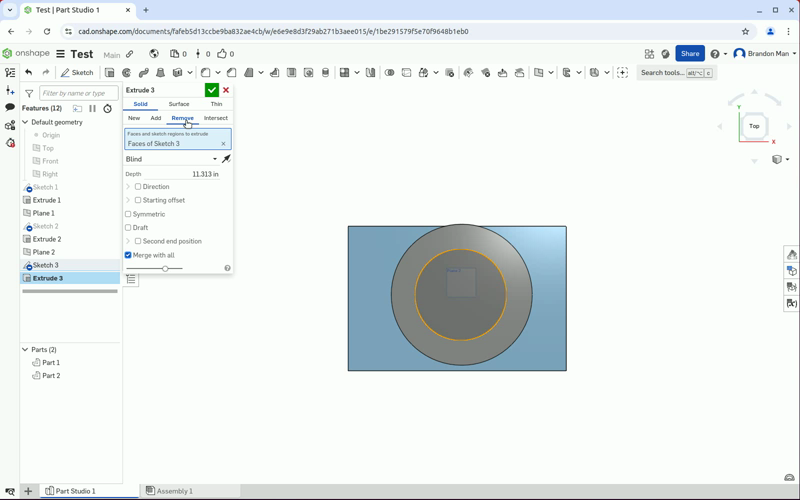
key(enter)
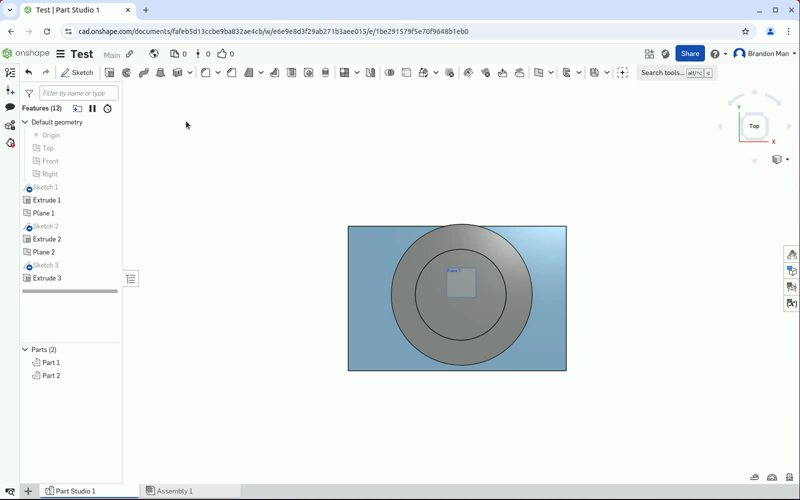
key(shift+h)
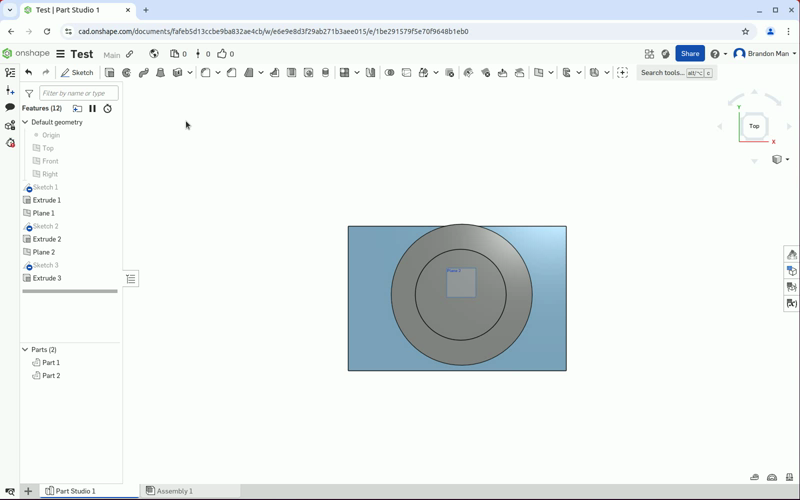
key(shift+h)
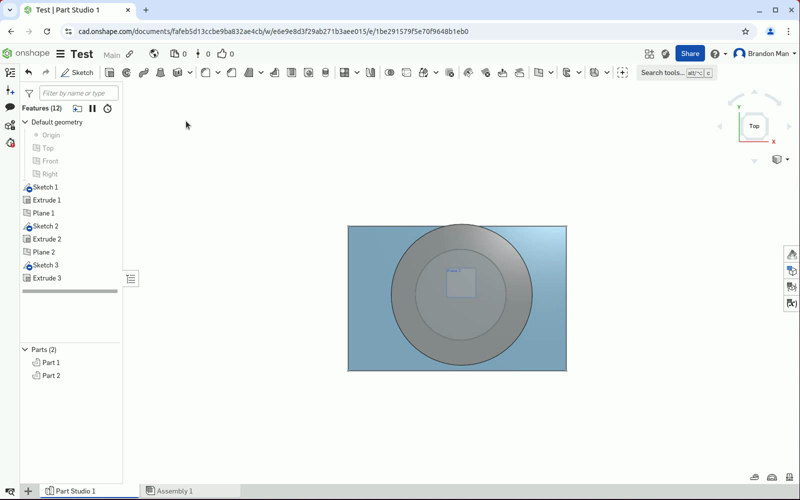
key(shift+7)
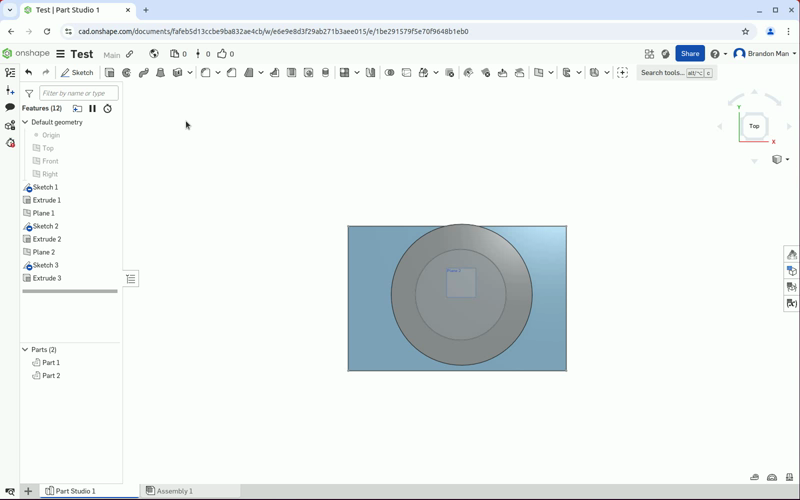
key(up, 3)
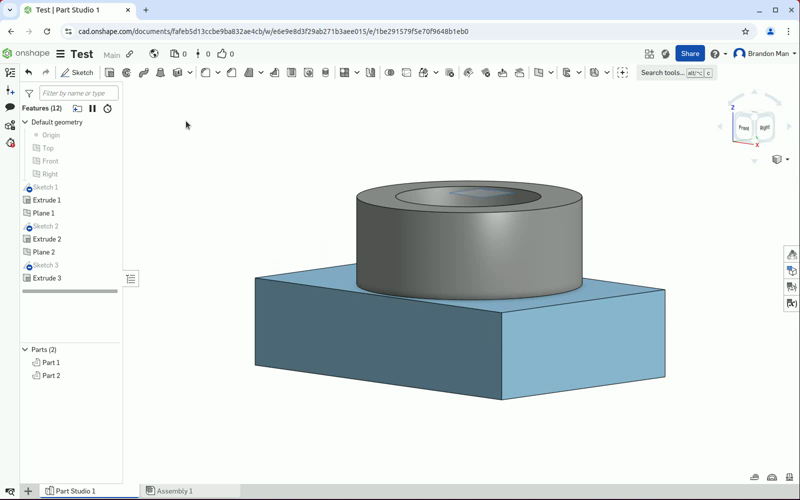
key(left, 3)
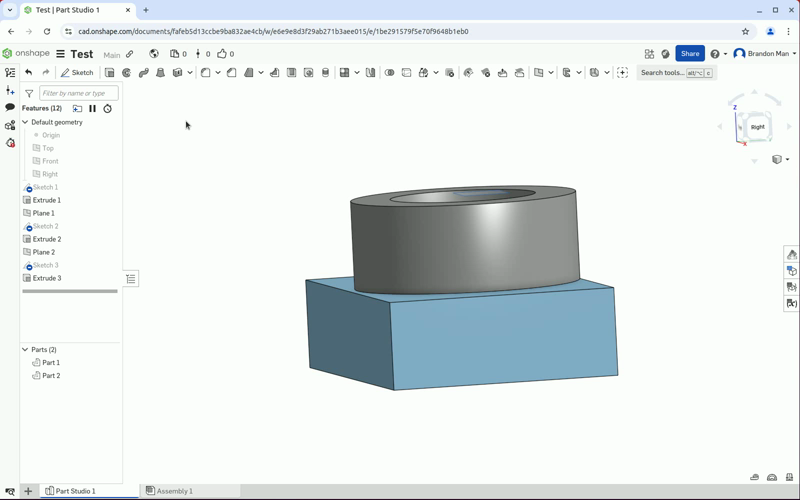
key(right, 3)
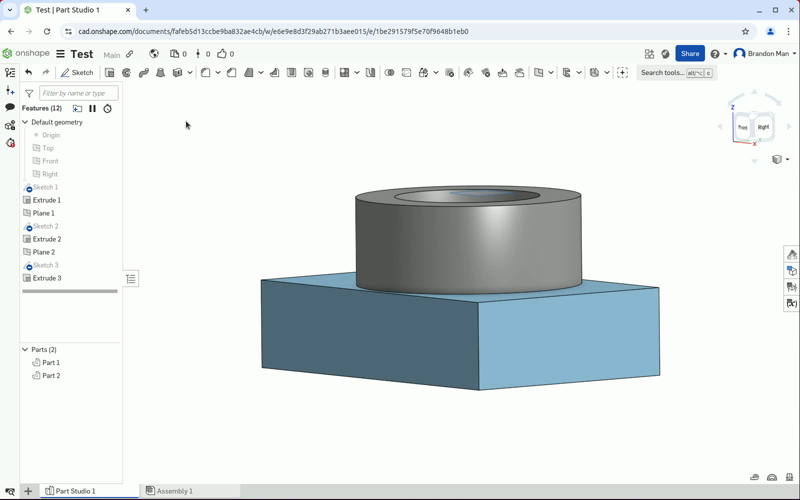
key(down, 3)
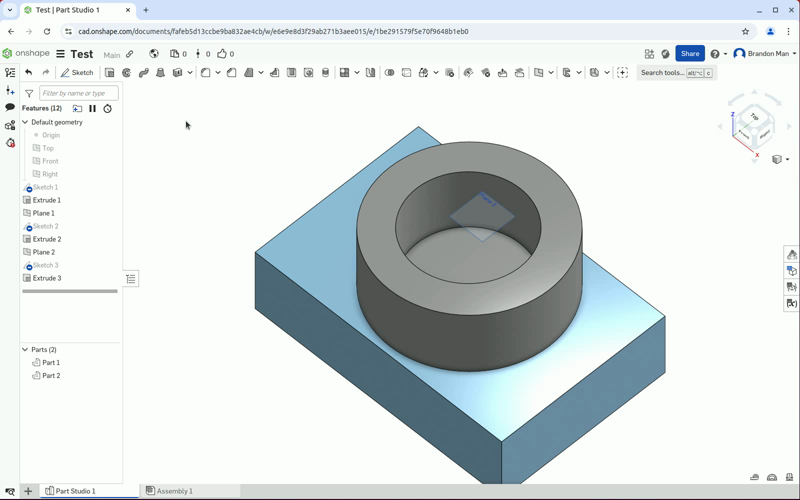
mouse_move(73, 189)
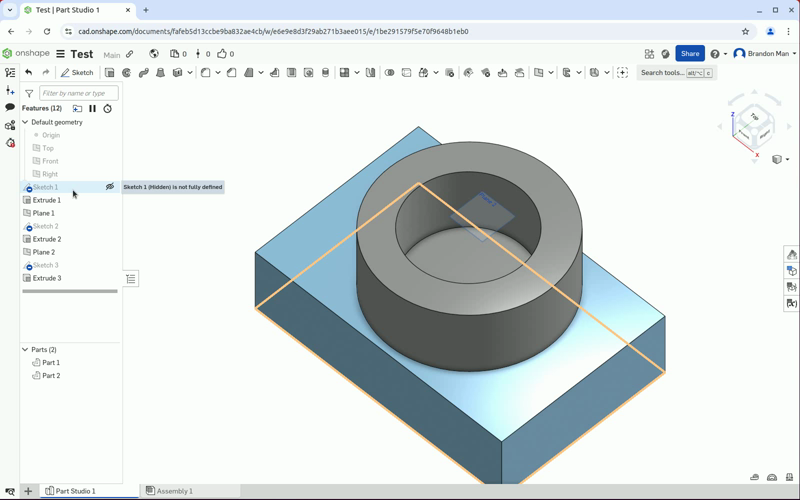
click(73, 189)